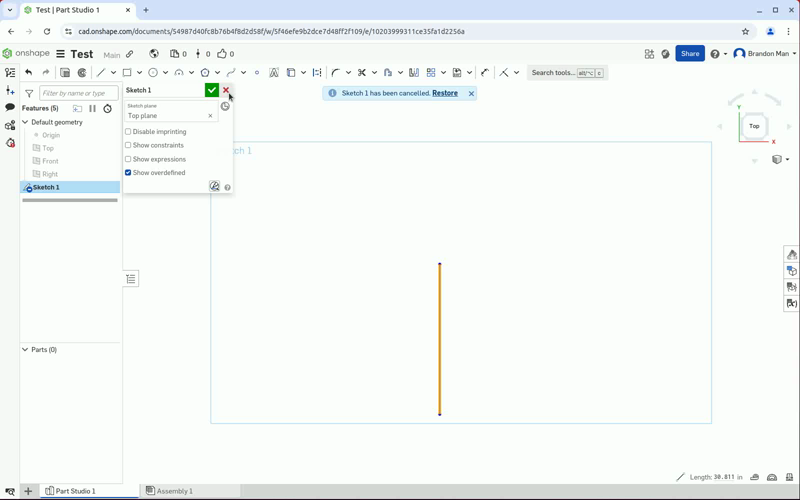
key(shift+h)
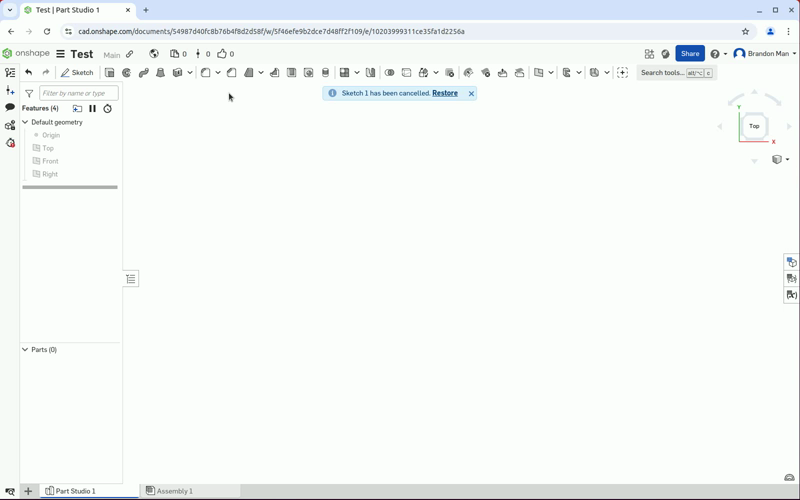
mouse_move(73, 352)
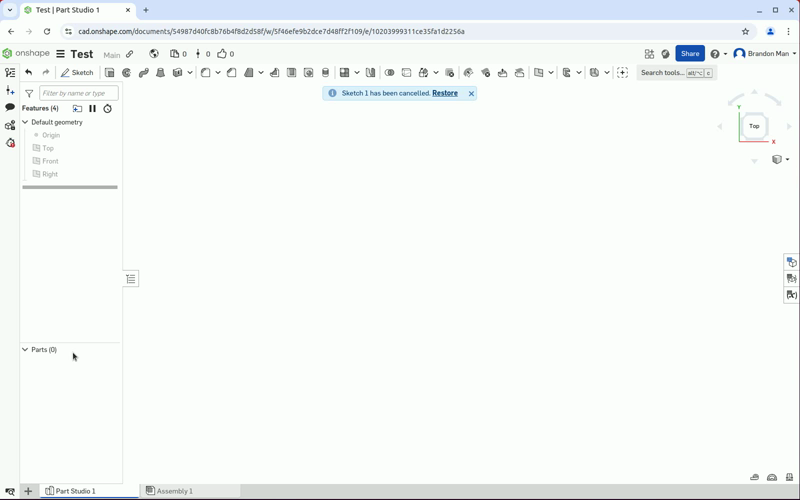
key(y)
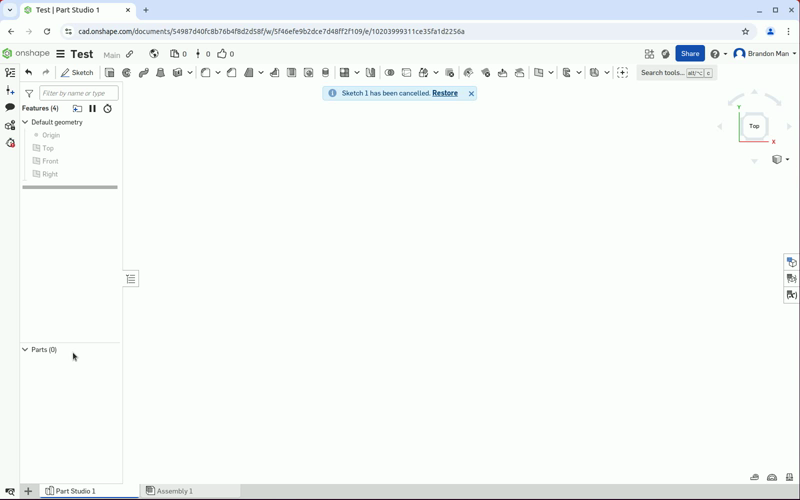
key(shift+p)
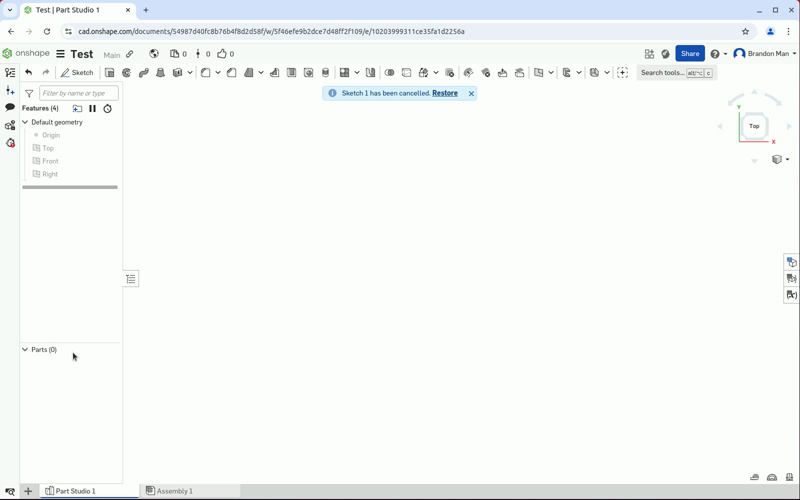
key(space)
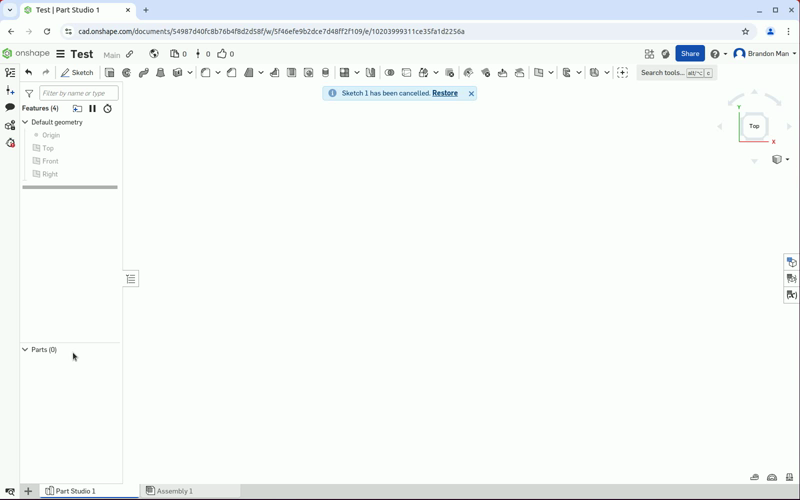
key_down(shift)
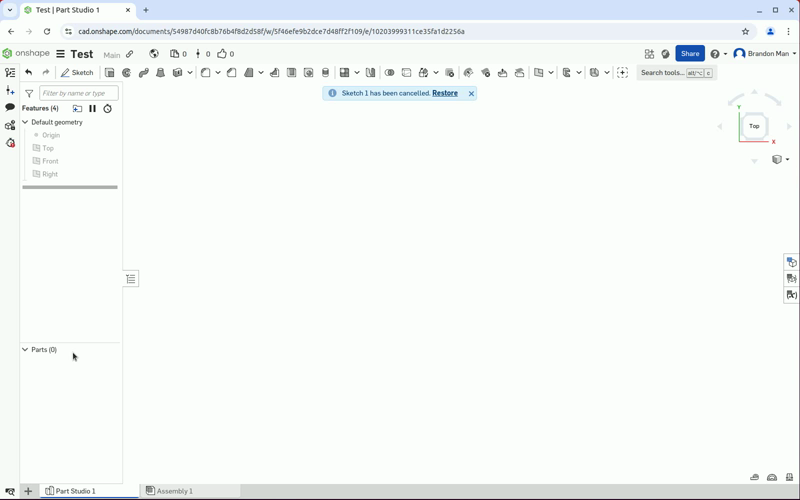
key(up)
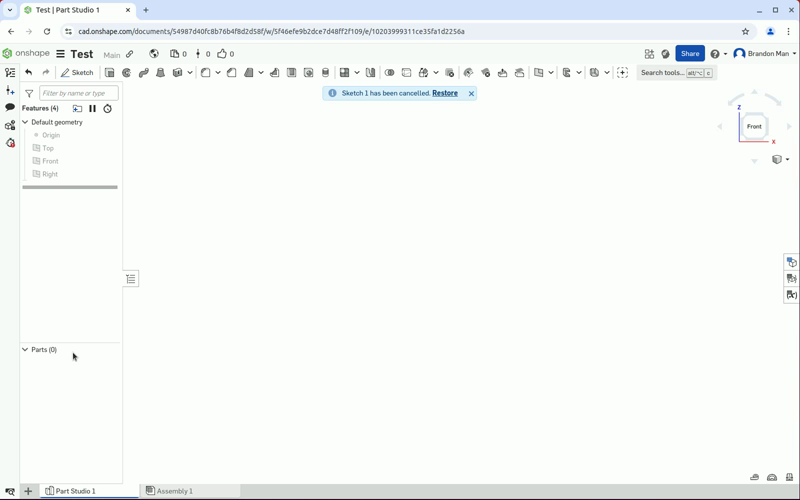
key_up(shift)
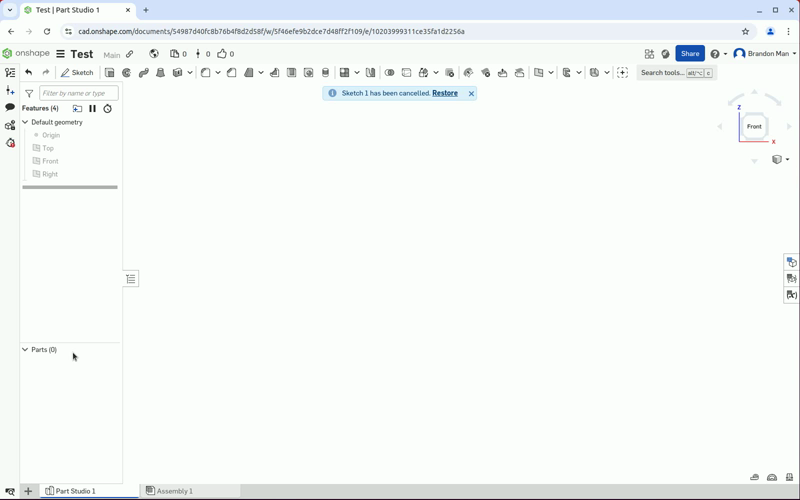
mouse_move(73, 352)
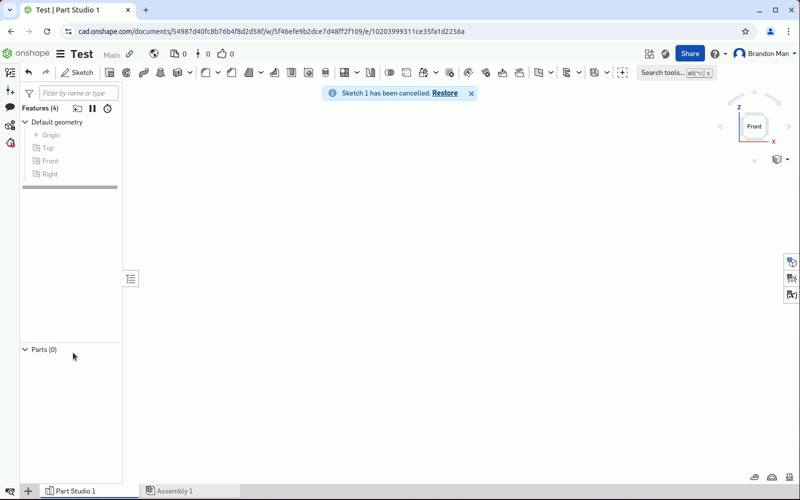
key(shift+y)
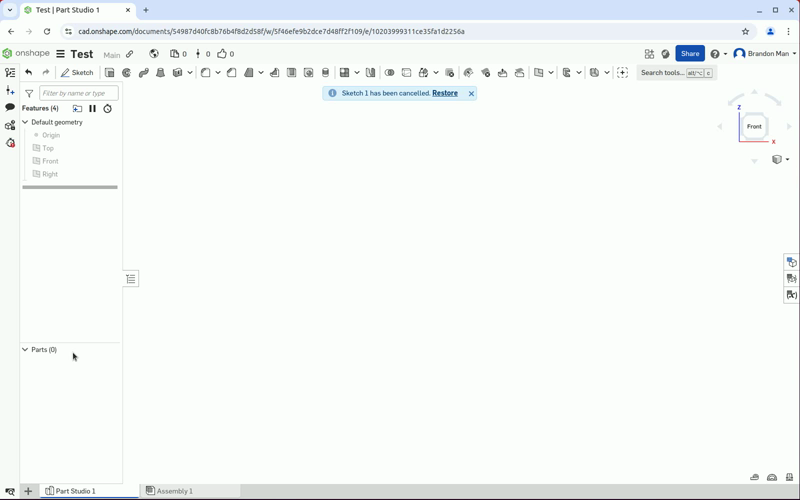
key(shift+s)
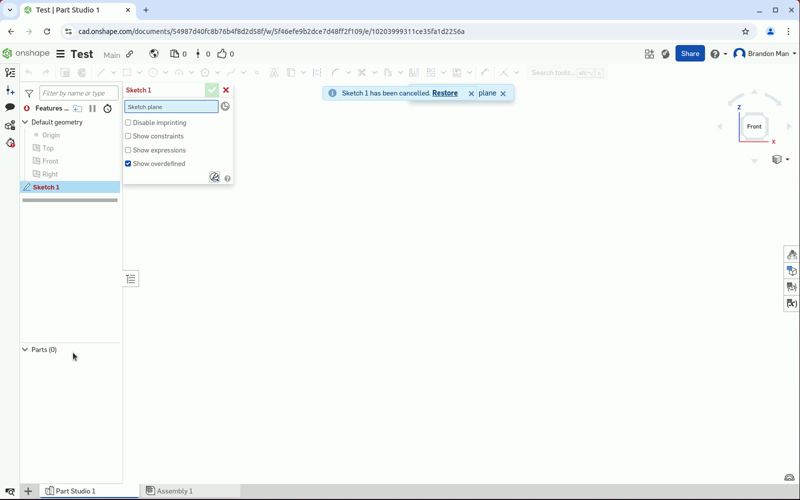
mouse_move(73, 163)
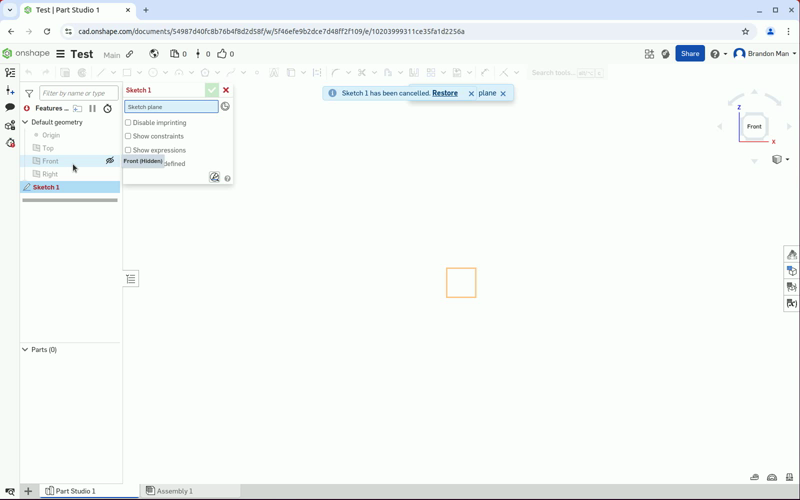
click(73, 163)
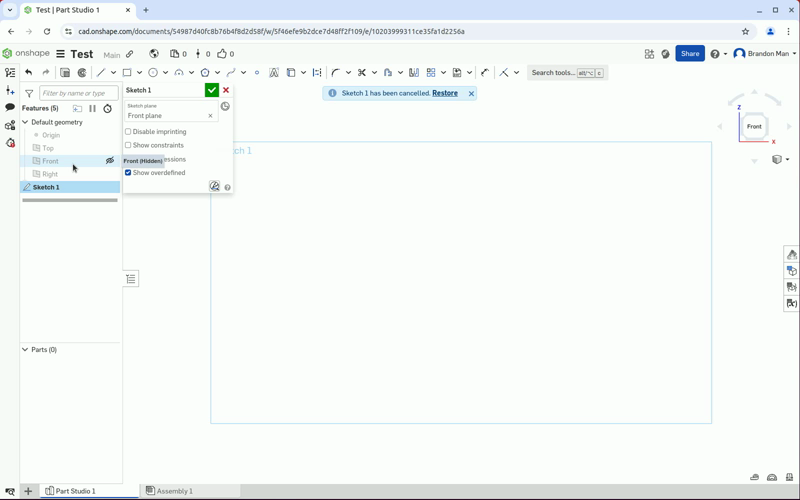
mouse_move(73, 352)
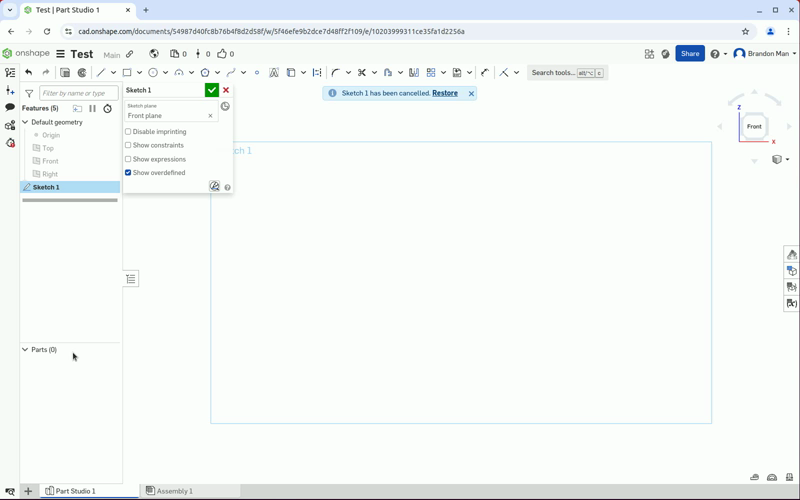
key(y)
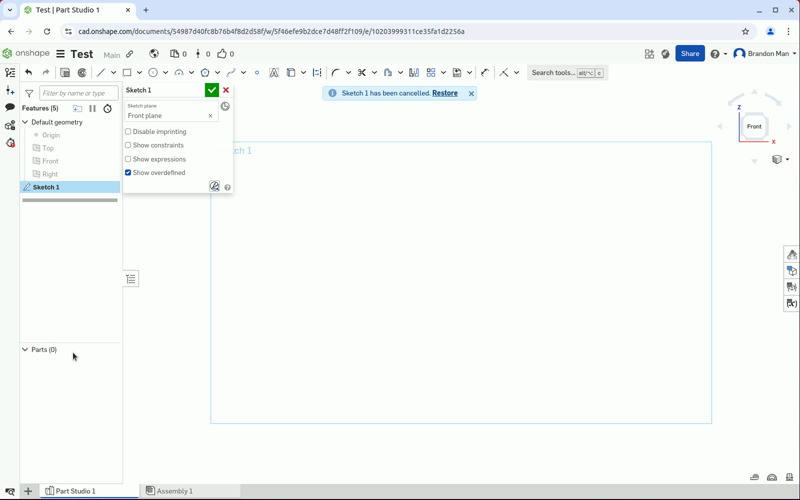
key(l)
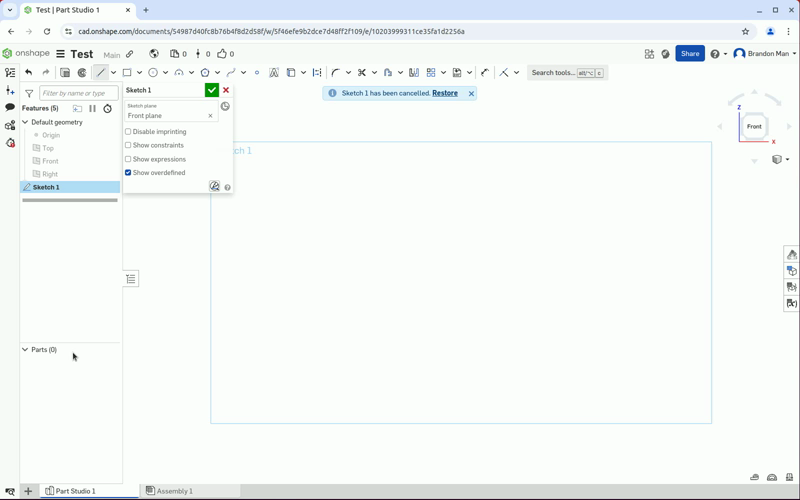
key_down(shift)
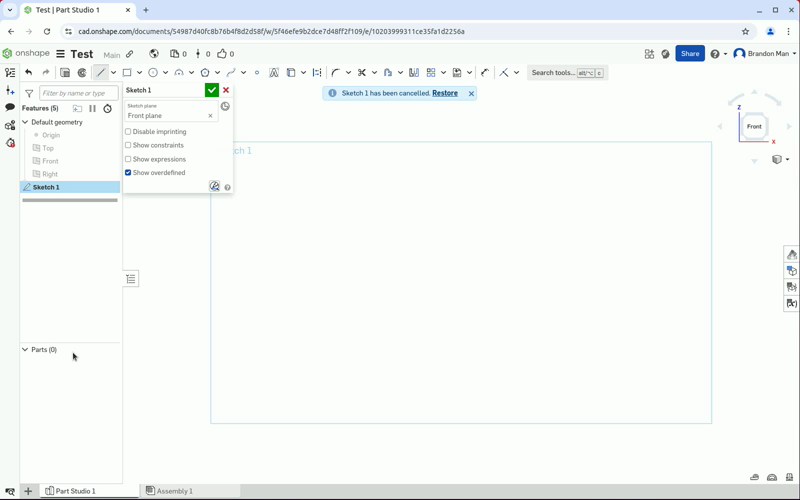
mouse_move(406, 282)
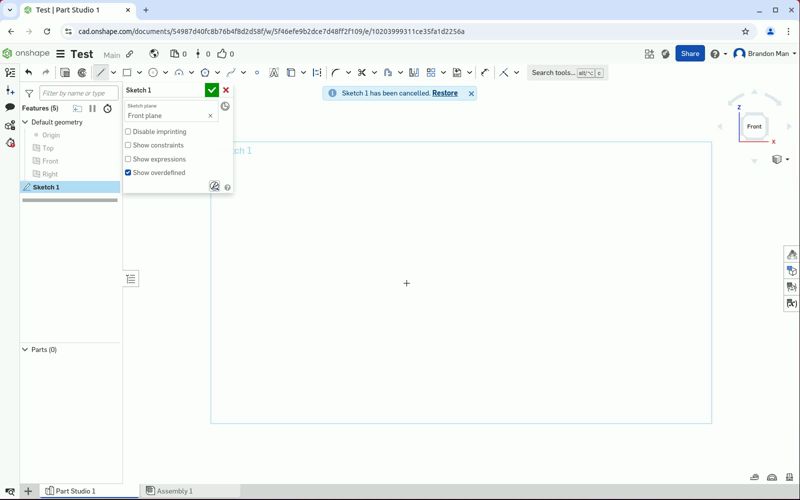
click(406, 282)
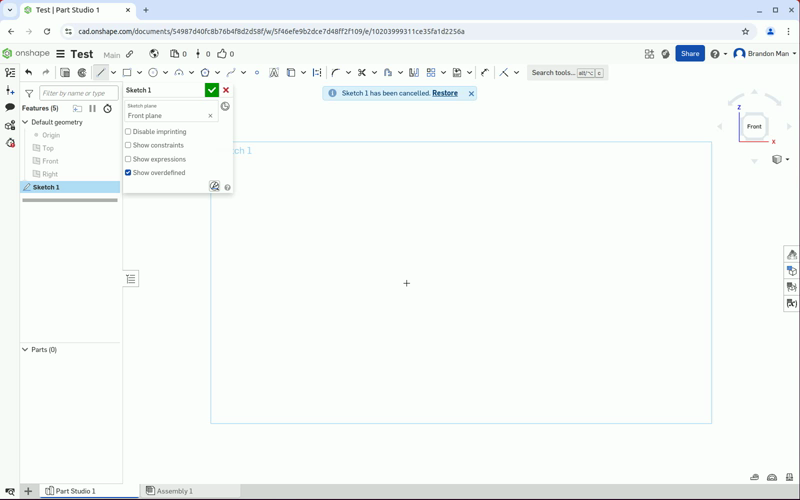
key_up(shift)
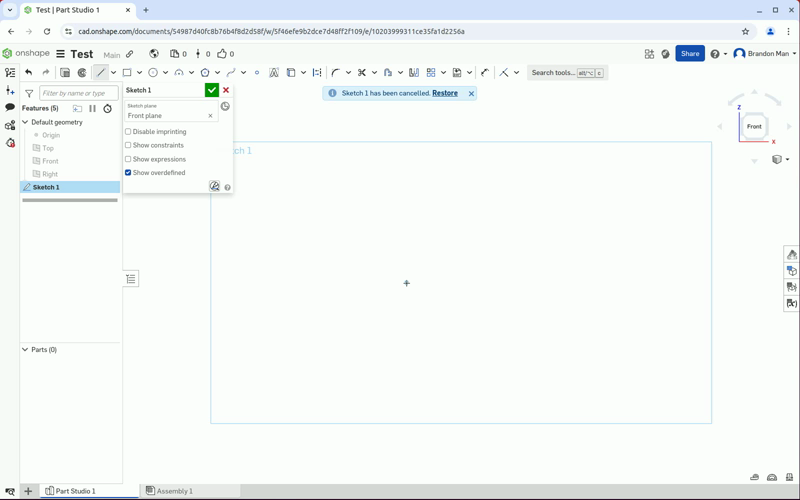
key_down(shift)
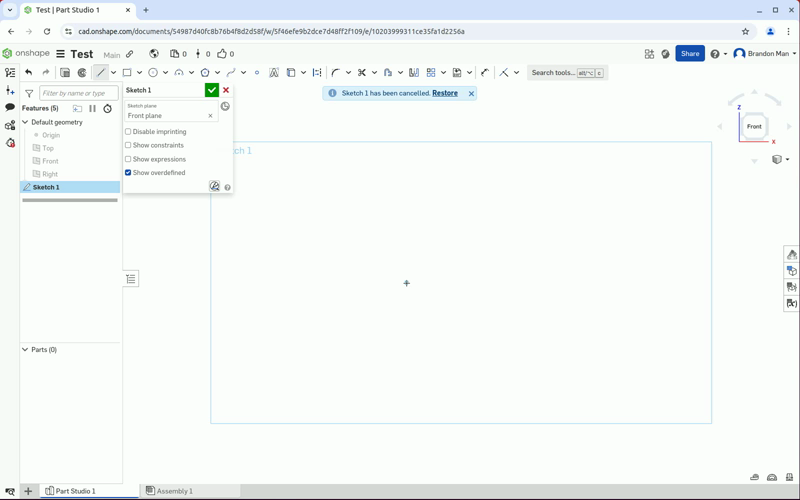
mouse_move(436, 282)
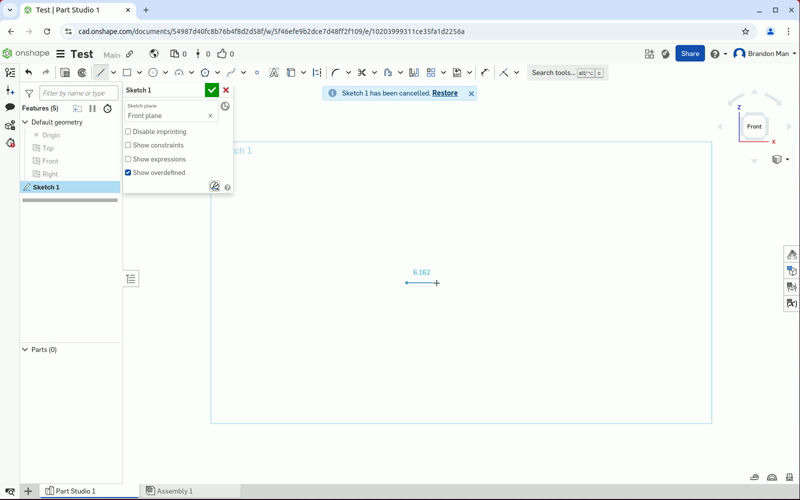
mouse_move(461, 282)
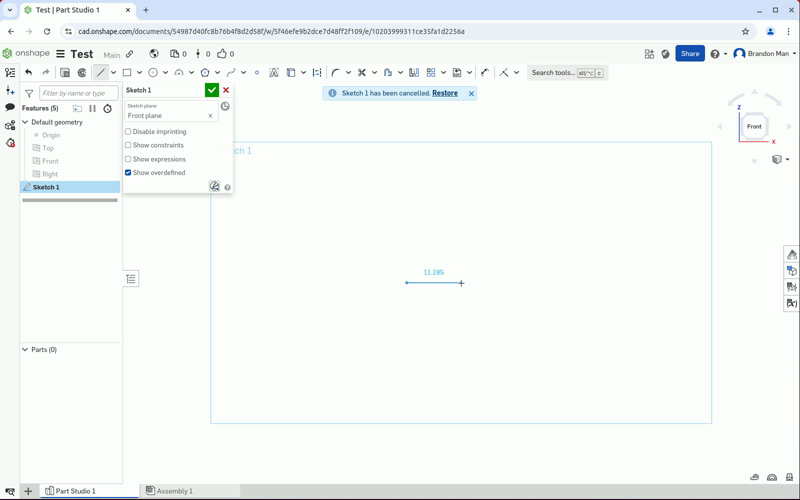
click(461, 282)
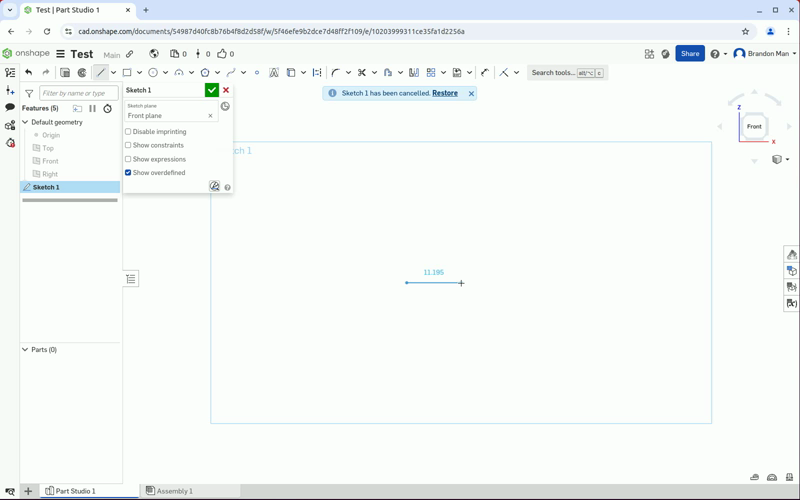
key_up(shift)
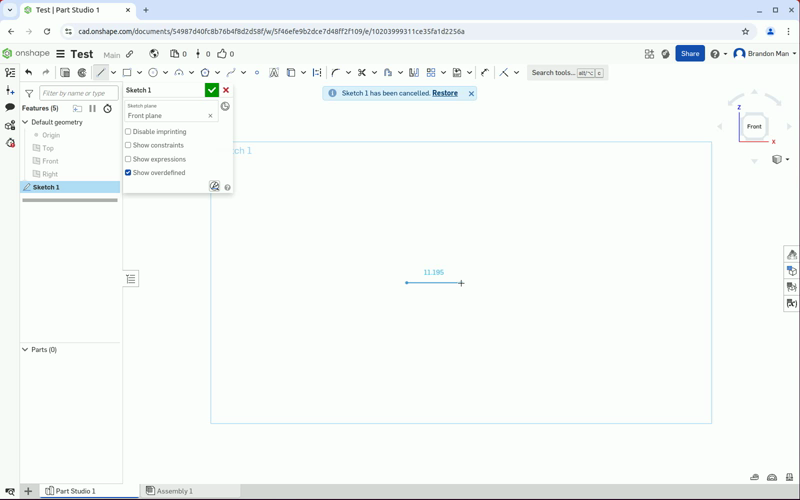
key_down(shift)
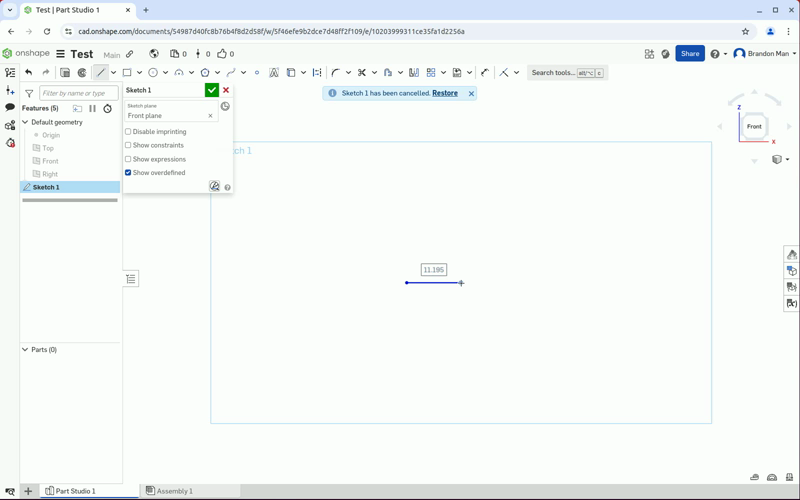
mouse_move(491, 282)
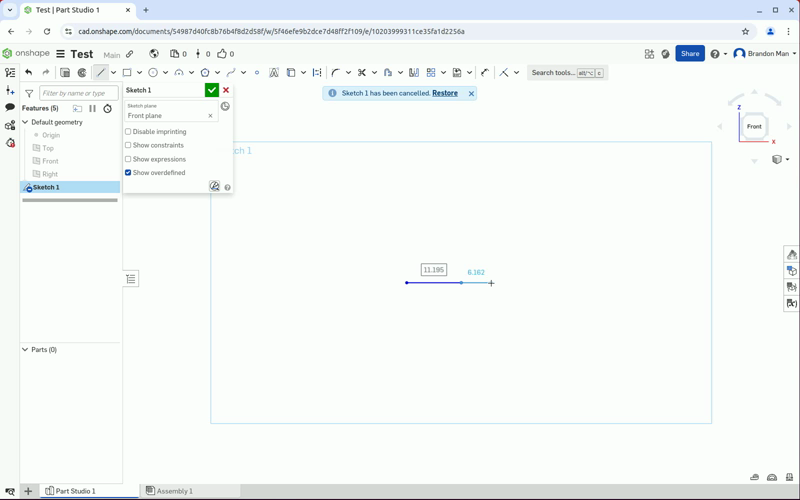
mouse_move(461, 245)
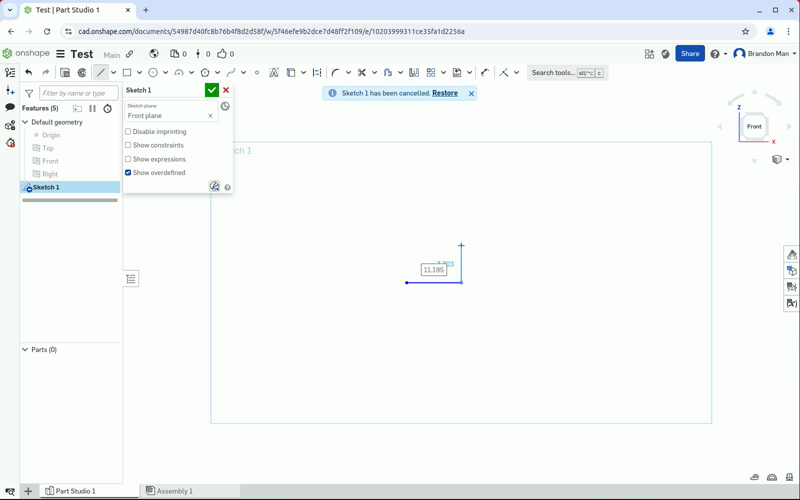
click(461, 245)
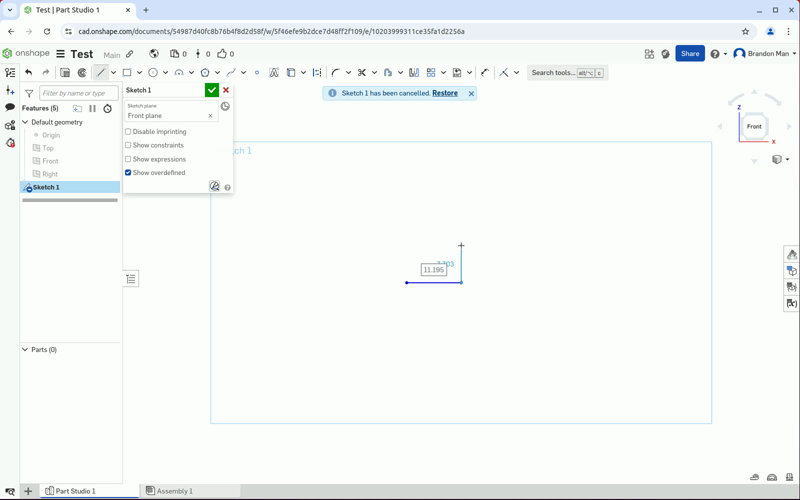
key_up(shift)
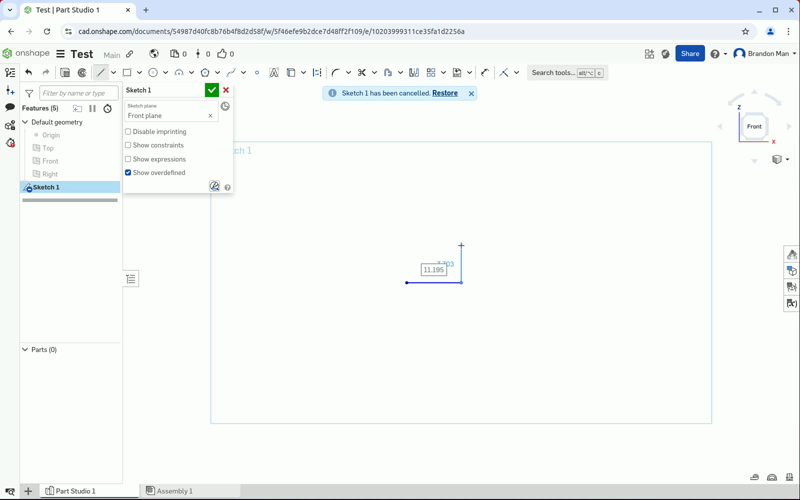
key_down(shift)
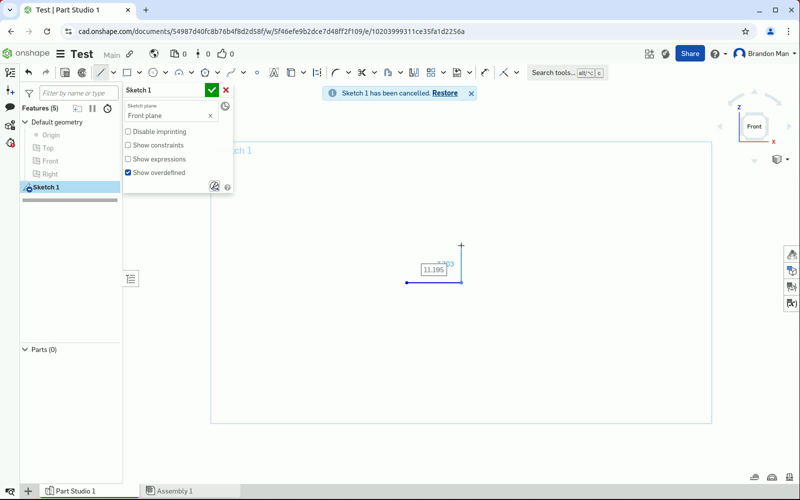
mouse_move(491, 245)
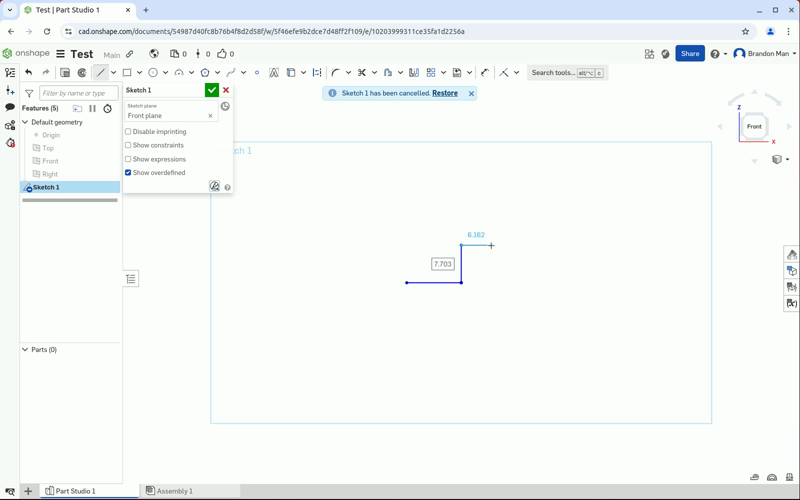
mouse_move(406, 245)
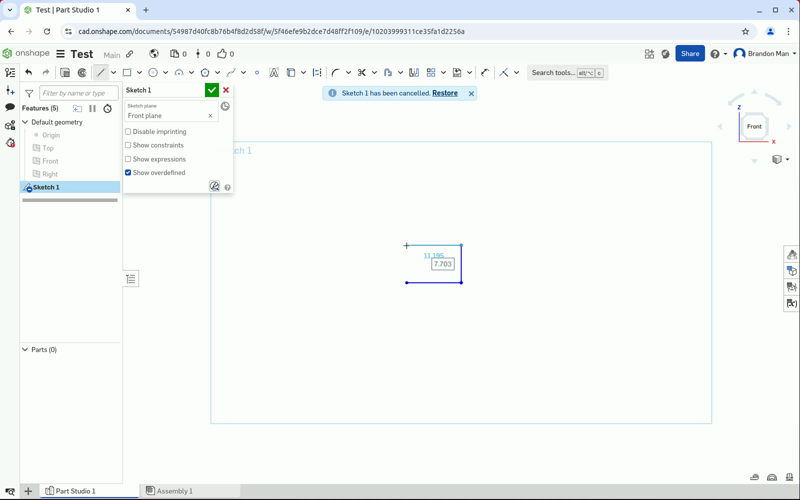
click(406, 245)
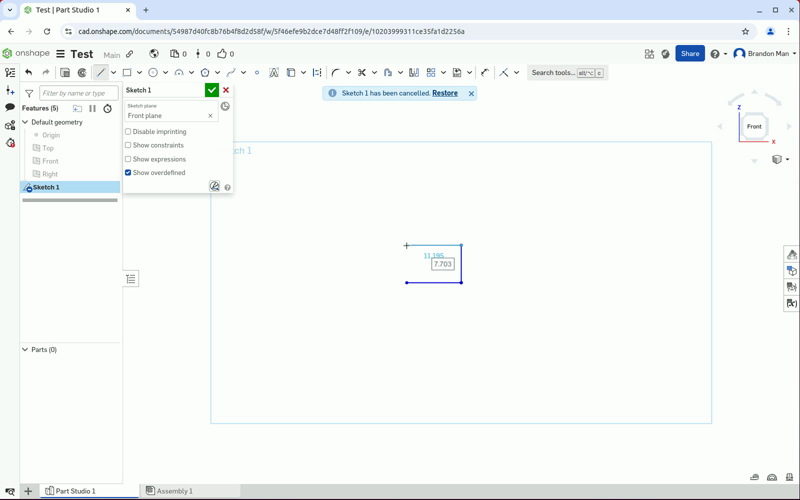
key_up(shift)
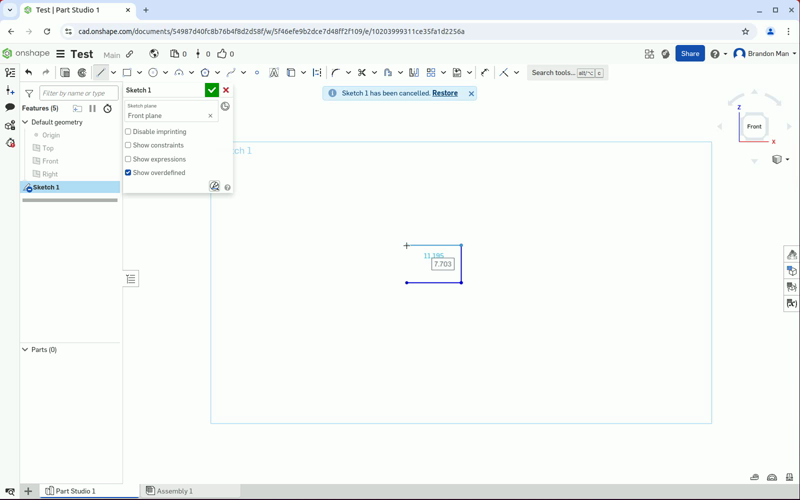
mouse_move(436, 245)
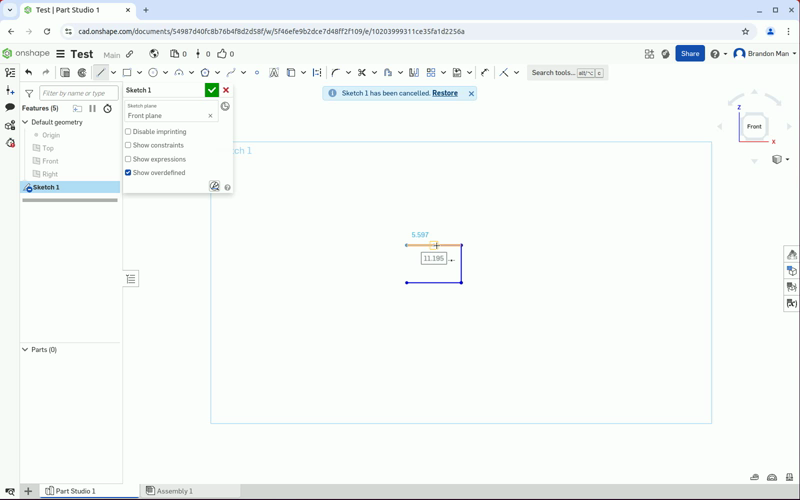
key_down(shift)
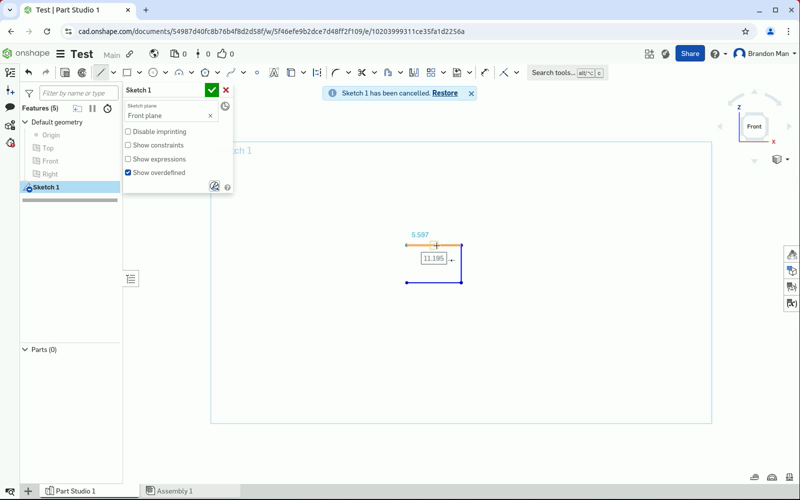
mouse_move(406, 282)
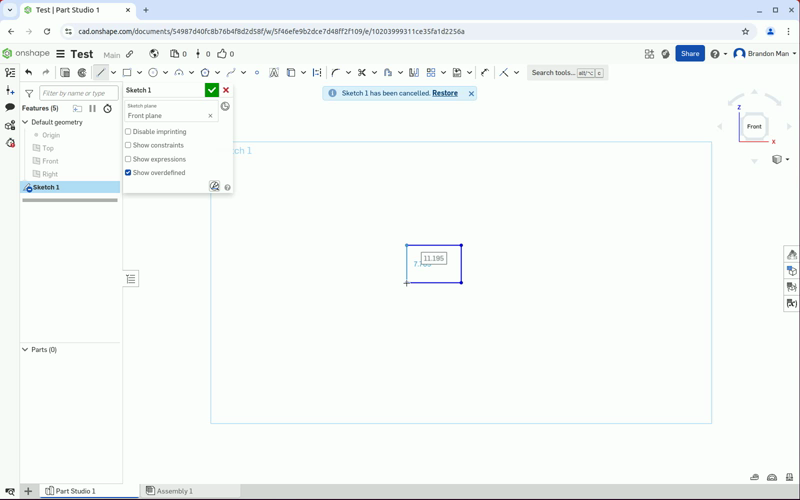
key_up(shift)
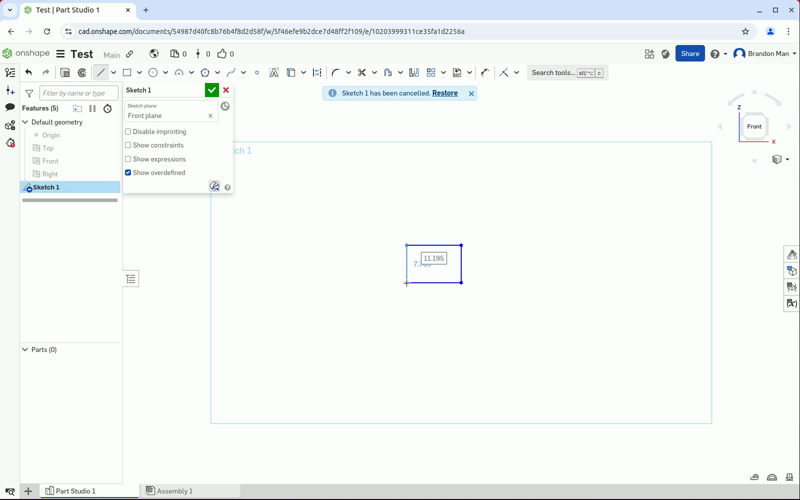
click(406, 282)
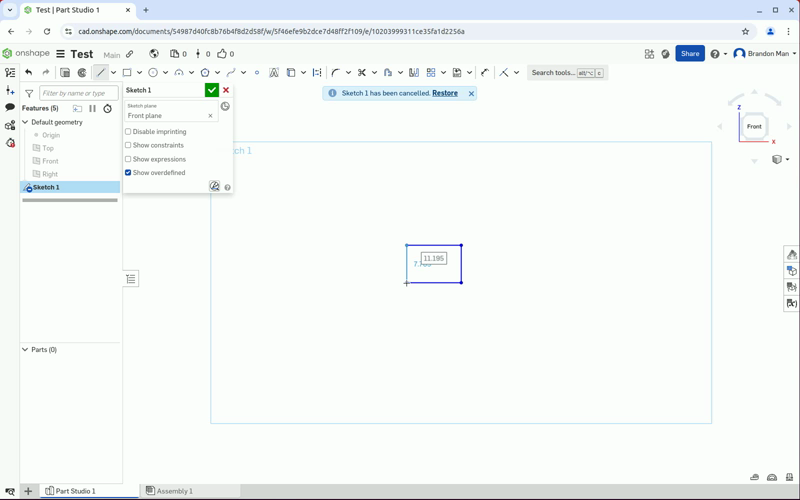
key(esc)
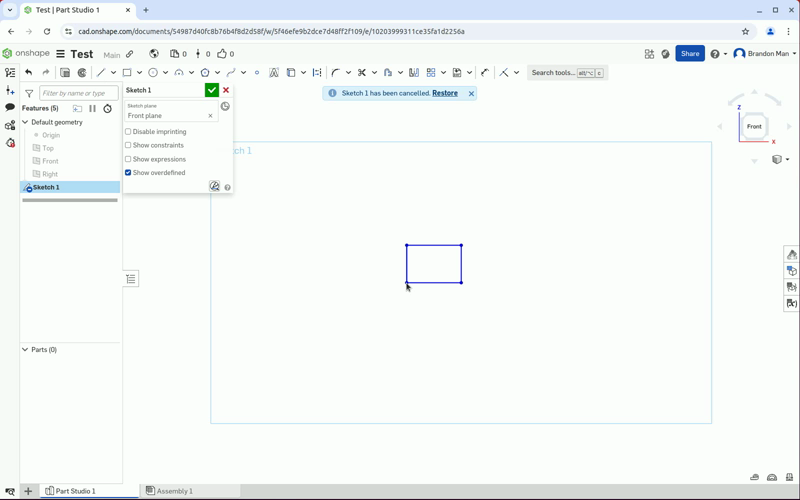
mouse_move(454, 250)
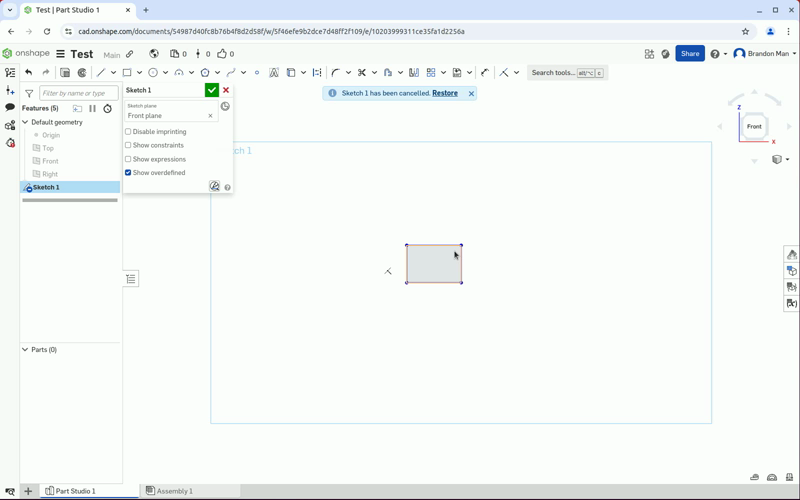
click(454, 250)
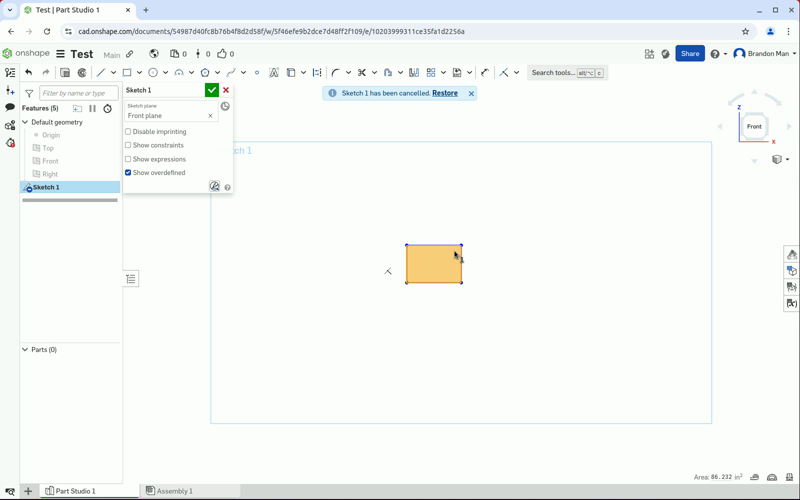
mouse_move(73, 352)
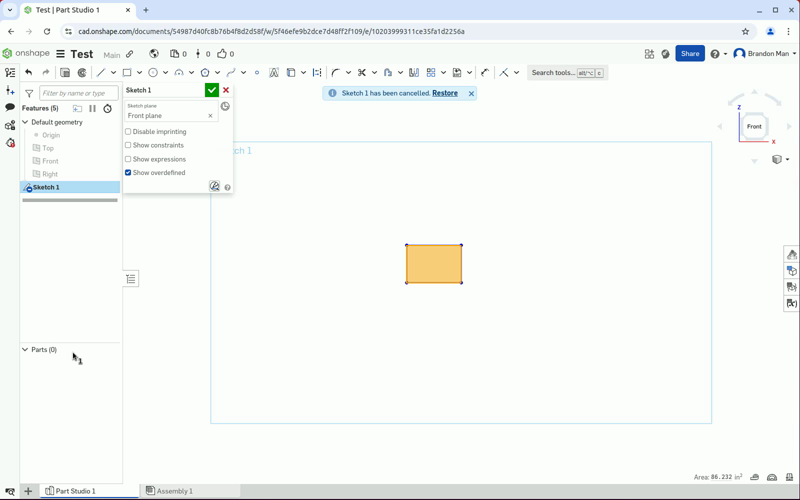
key(shift+y)
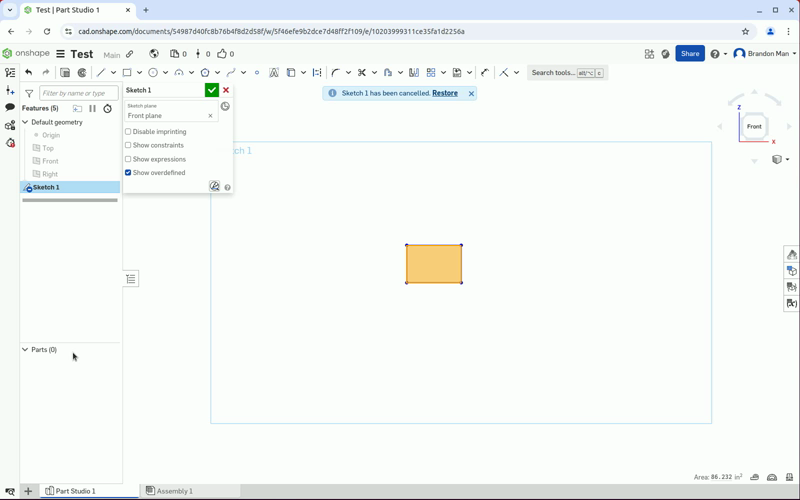
key(shift+e)
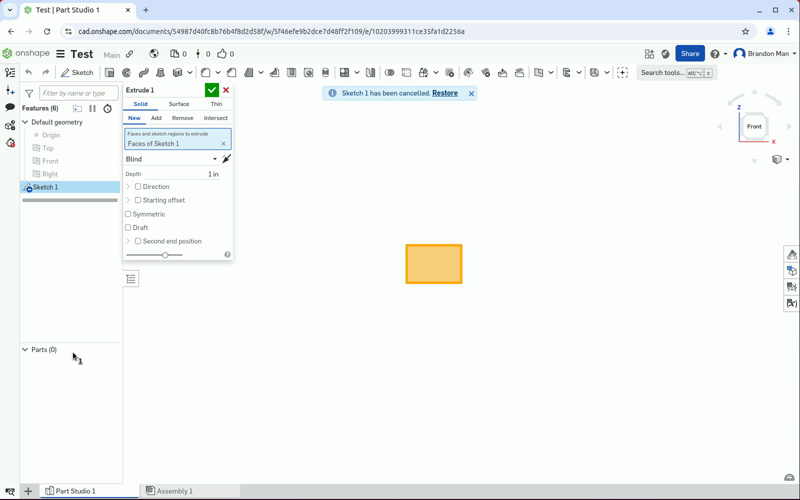
mouse_move(143, 106)
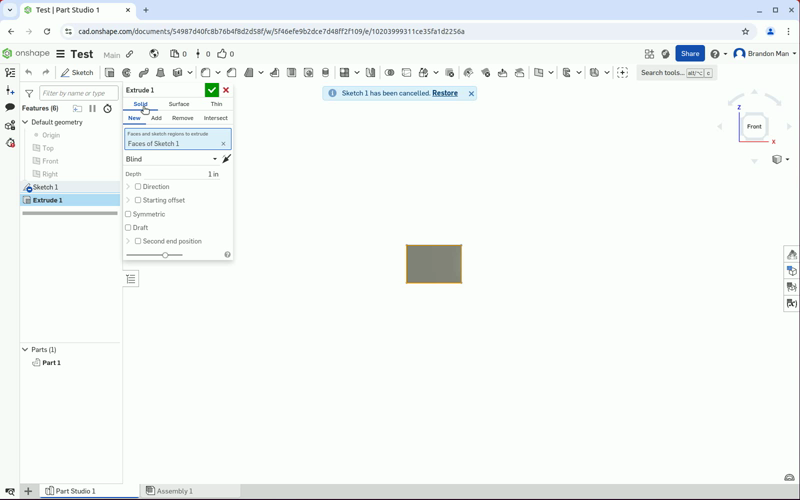
click(143, 106)
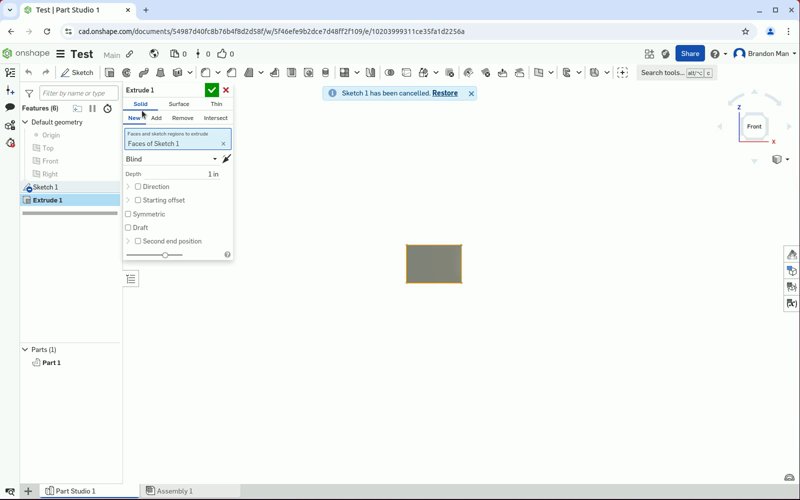
mouse_move(137, 120)
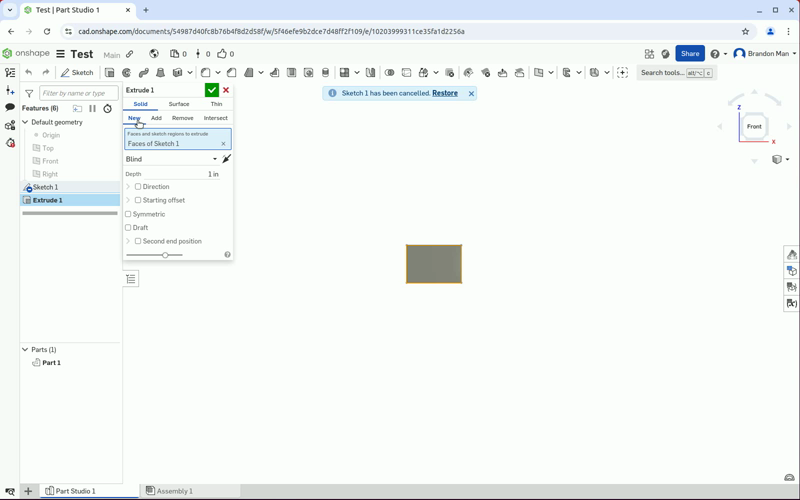
click(137, 120)
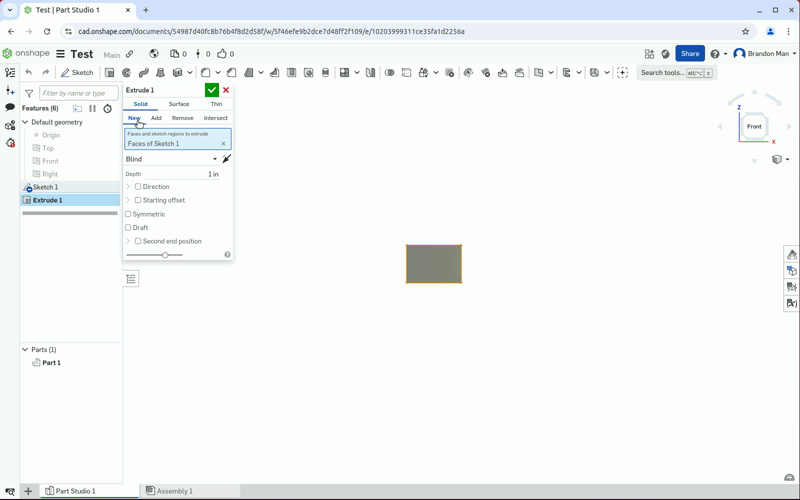
key(tab, 4)
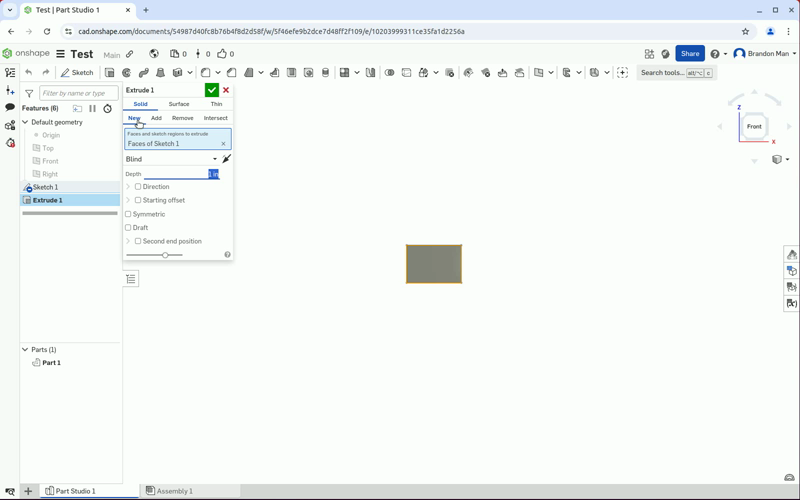
text(5.536)
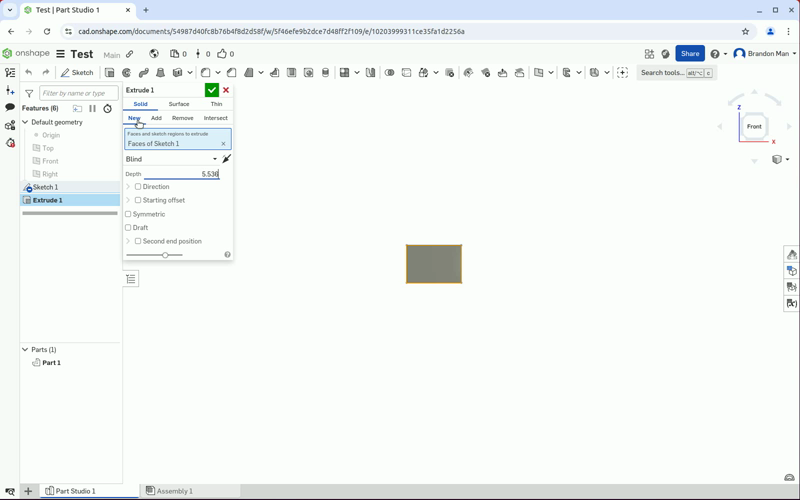
key(enter)
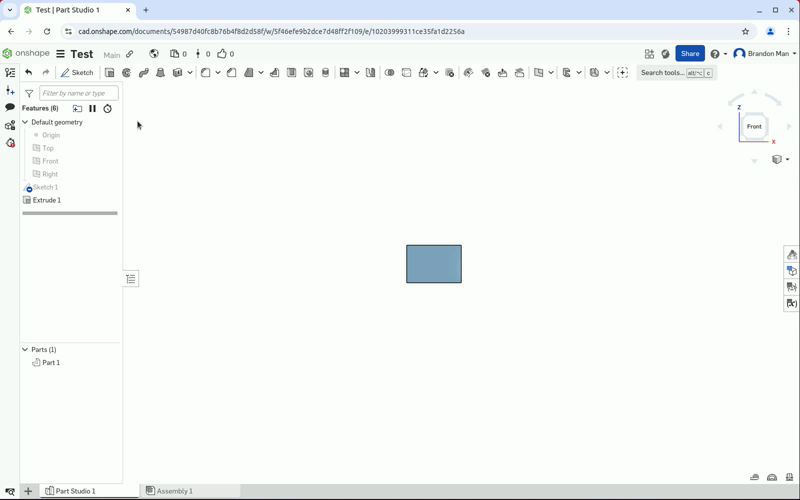
key(shift+h)
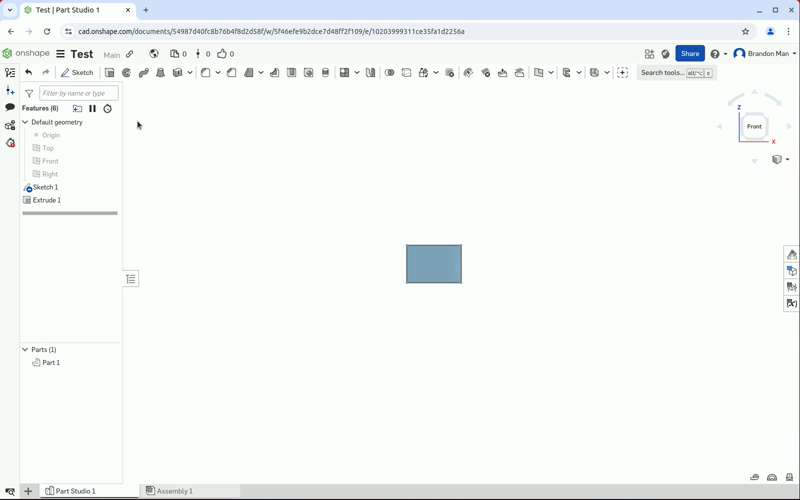
key(shift+h)
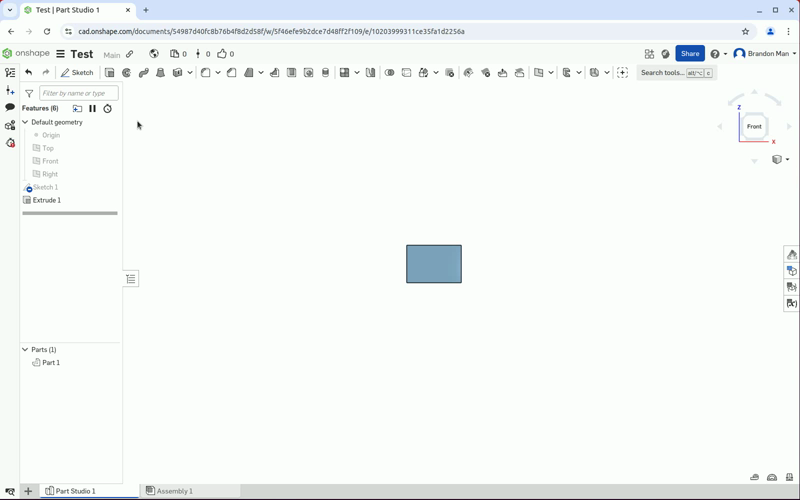
mouse_move(73, 189)
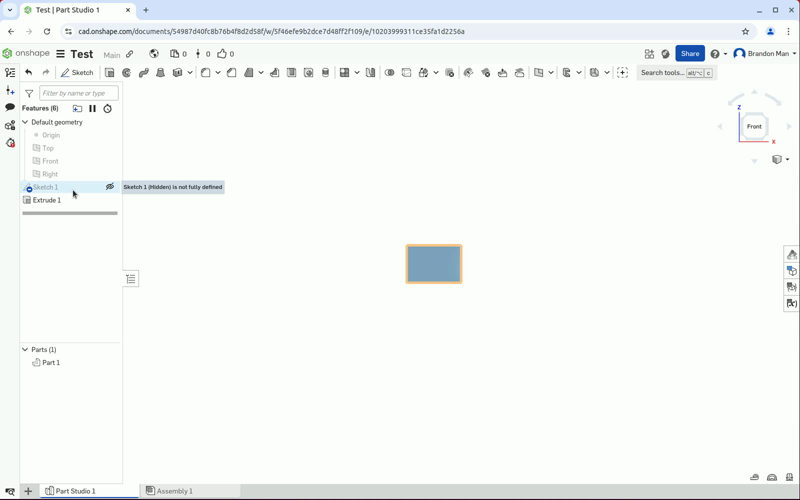
click(73, 189)
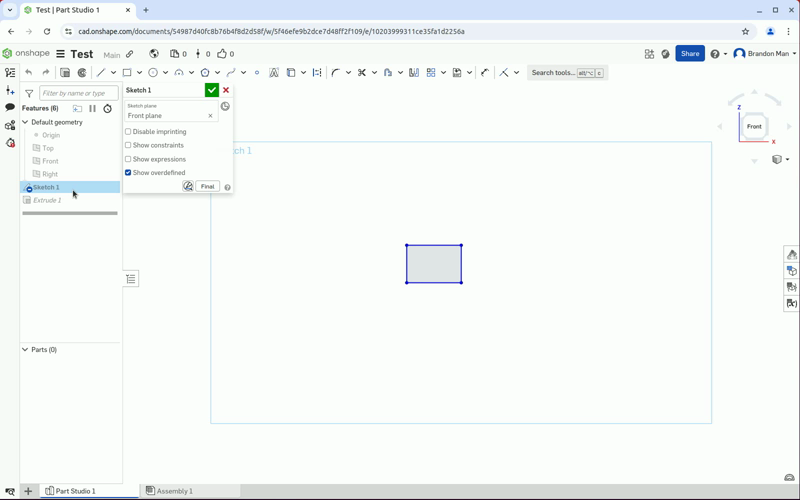
mouse_move(229, 92)
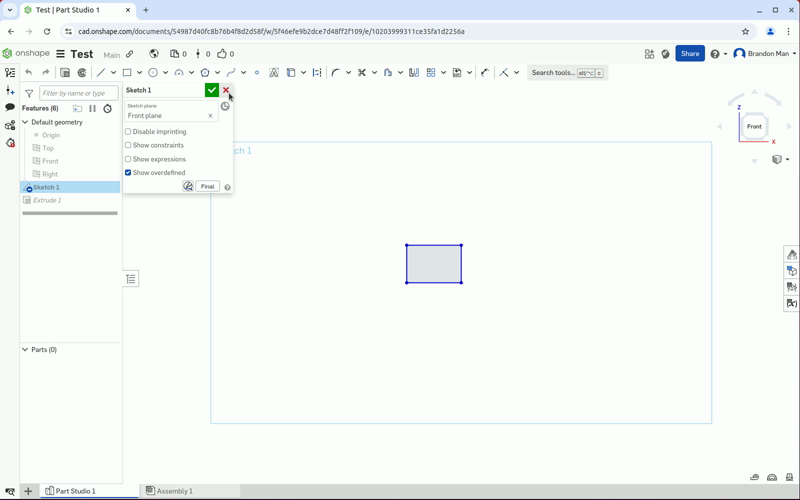
click(229, 92)
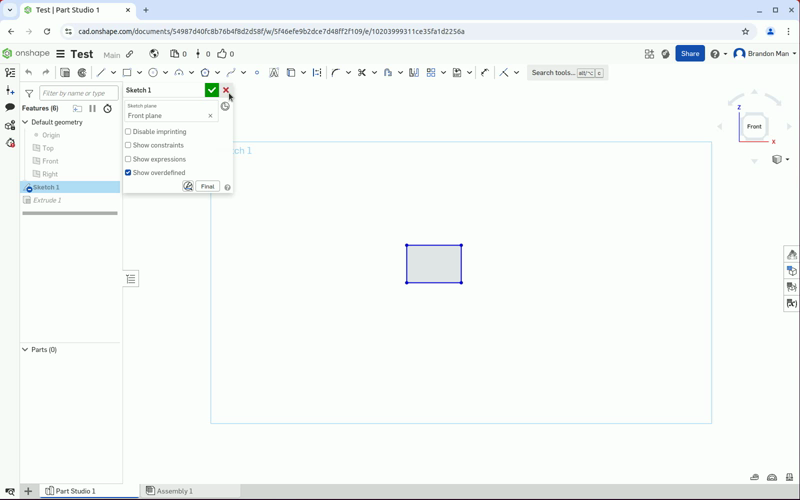
key(shift+s)
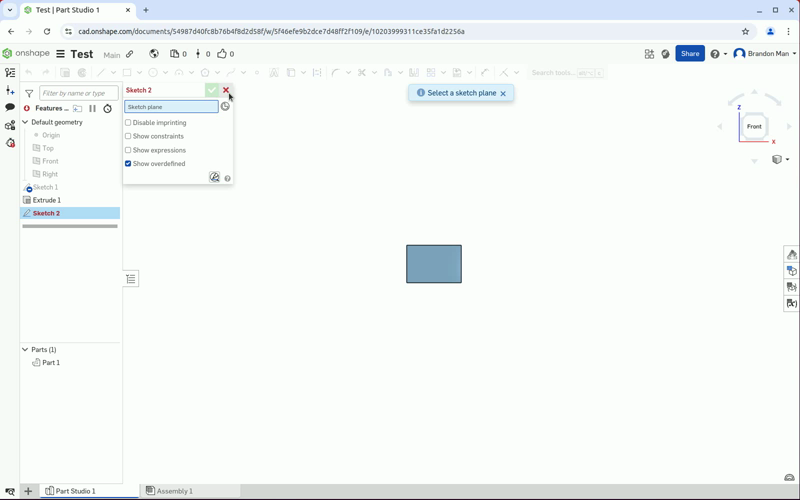
mouse_move(73, 163)
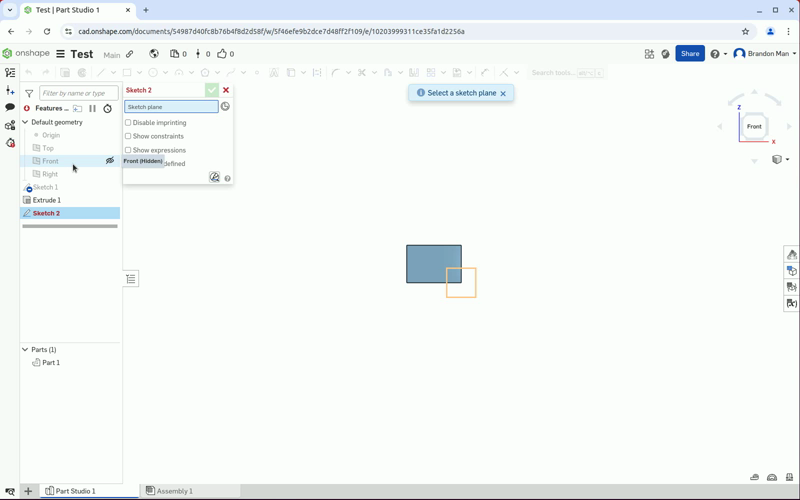
click(73, 163)
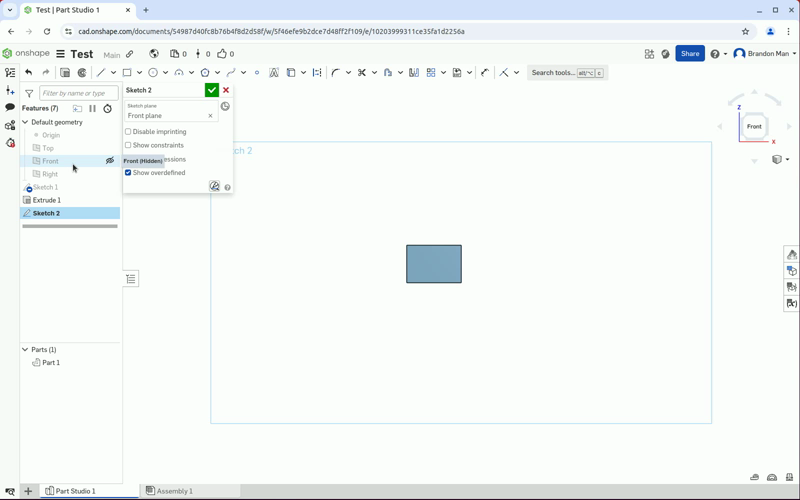
mouse_move(73, 352)
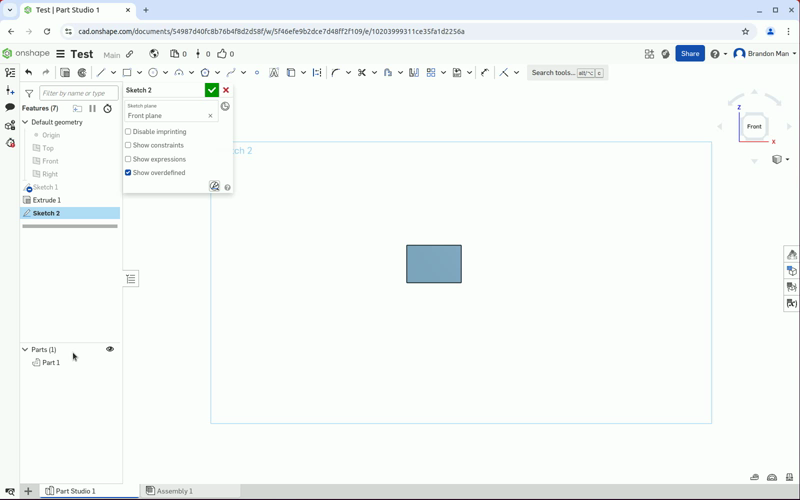
key(y)
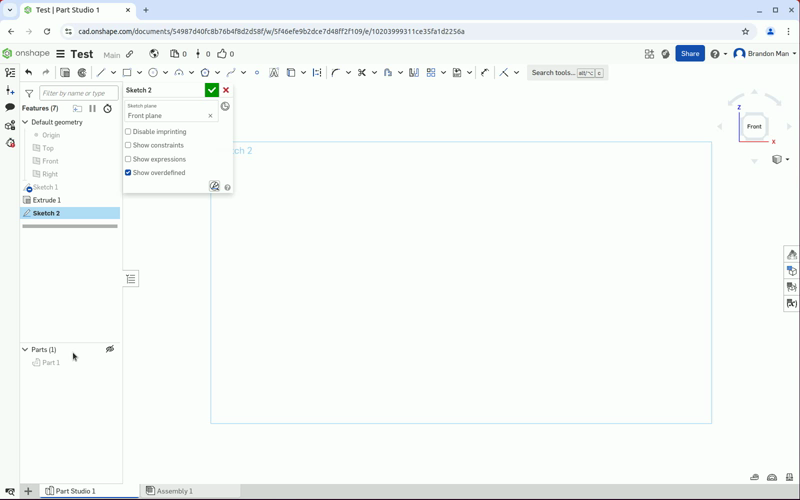
key(l)
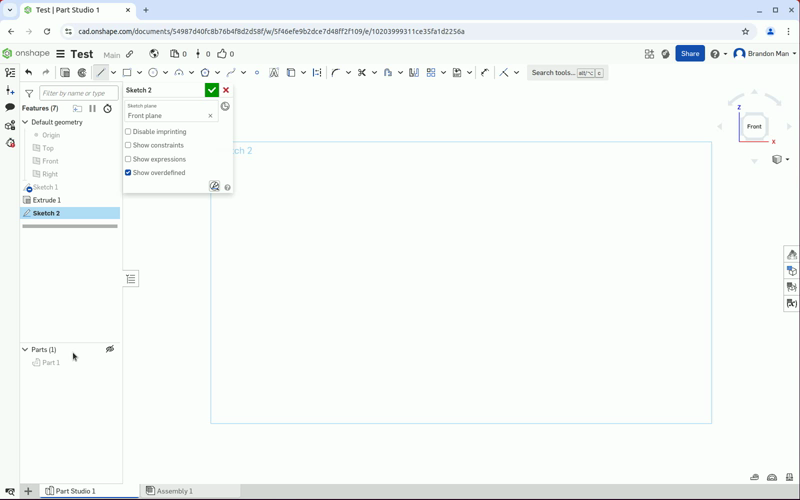
key_down(shift)
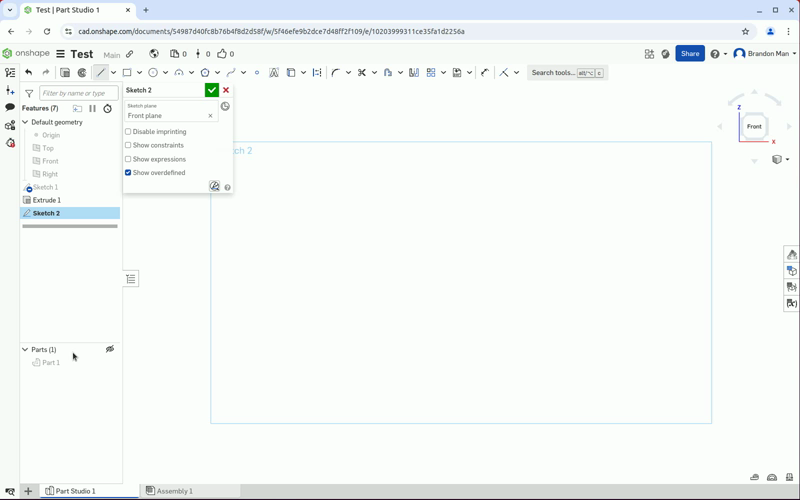
mouse_move(406, 245)
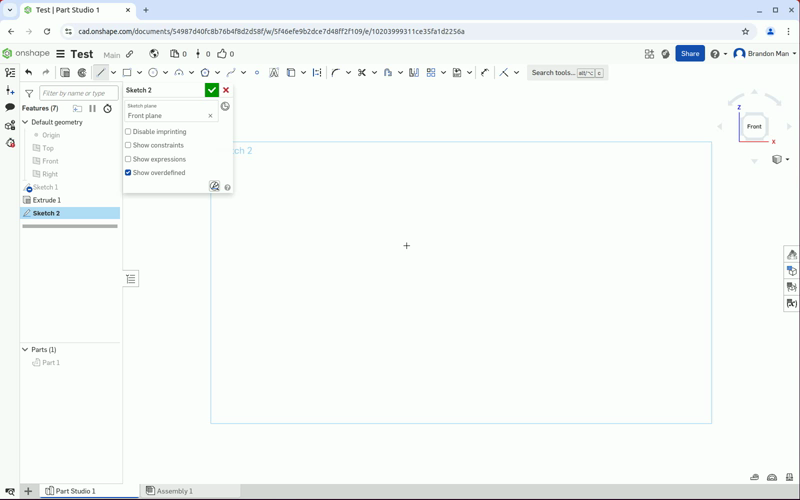
click(406, 245)
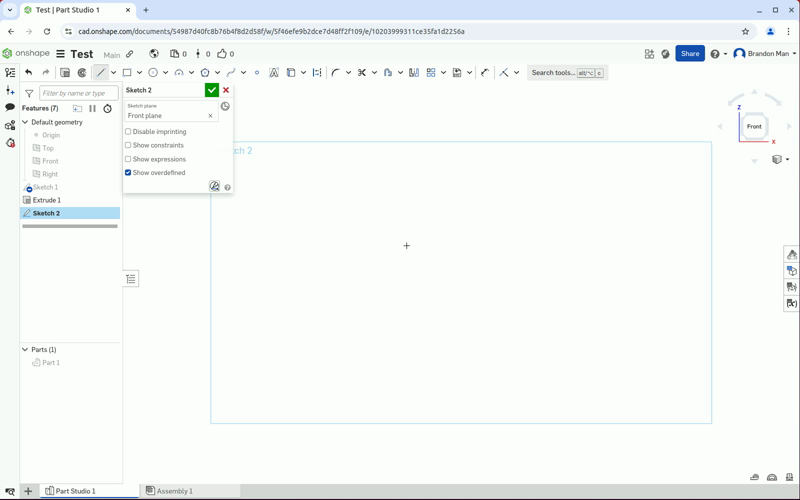
key_up(shift)
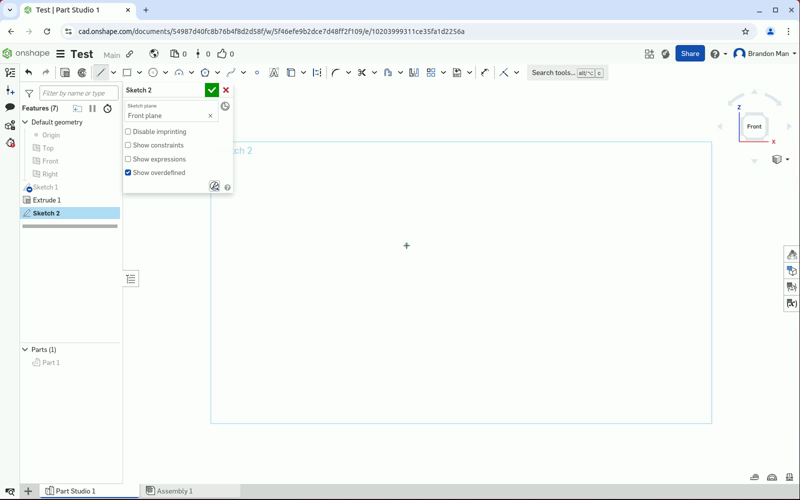
key_down(shift)
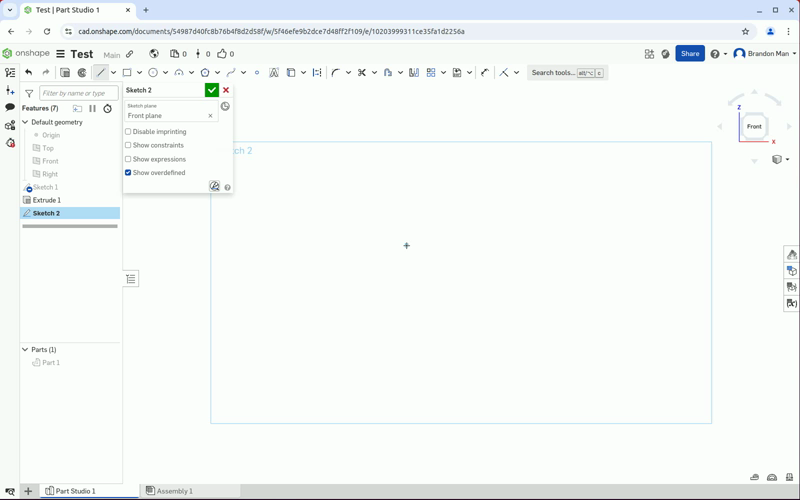
mouse_move(436, 245)
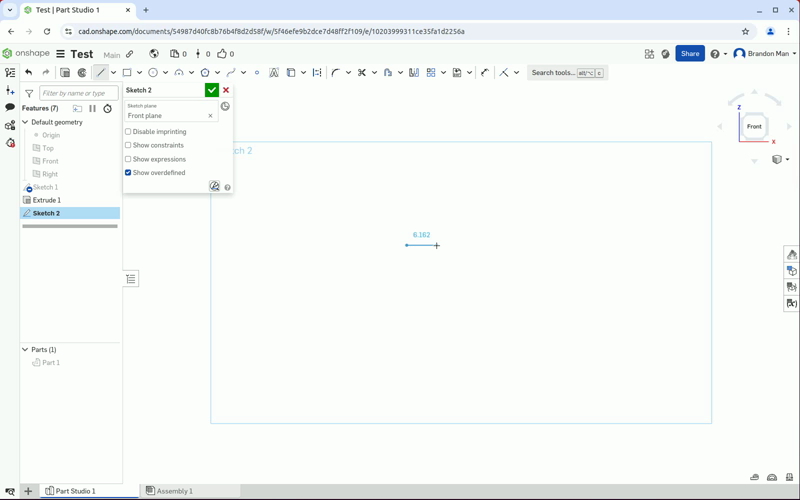
mouse_move(461, 245)
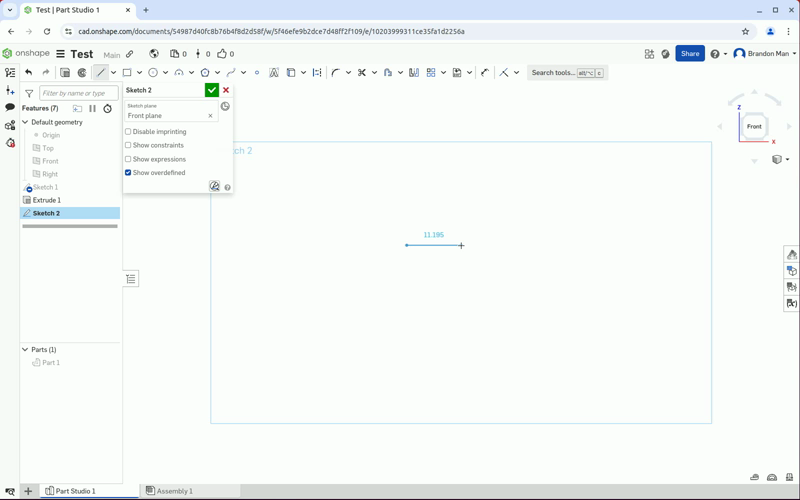
click(461, 245)
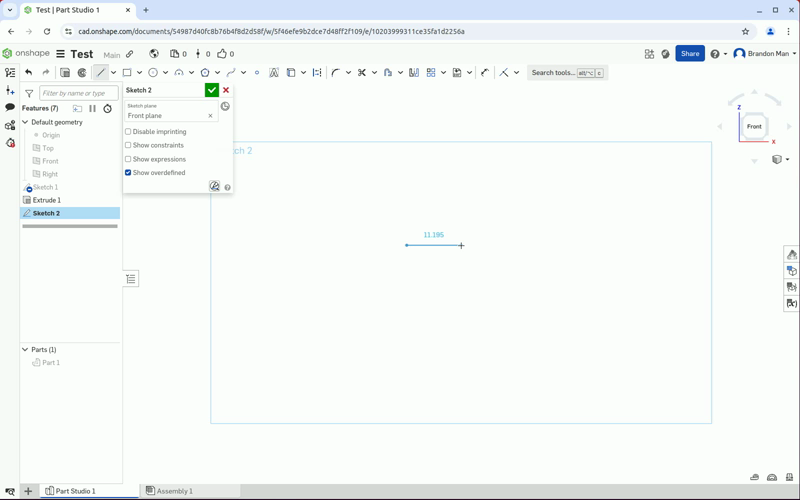
key_up(shift)
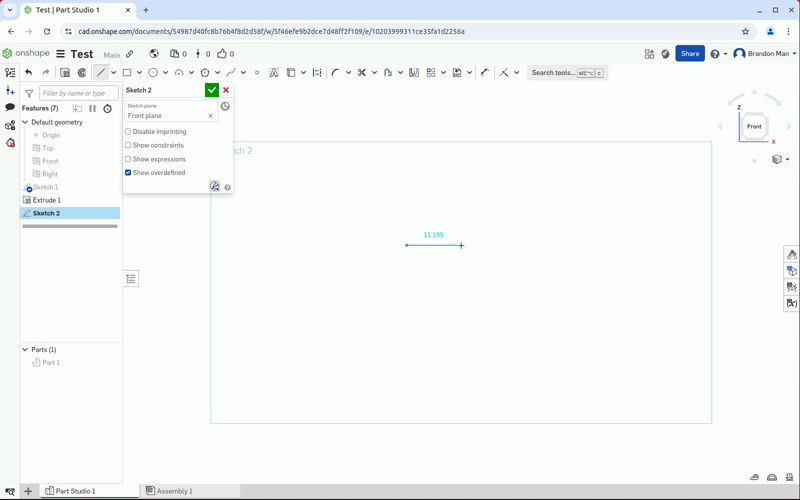
key_down(shift)
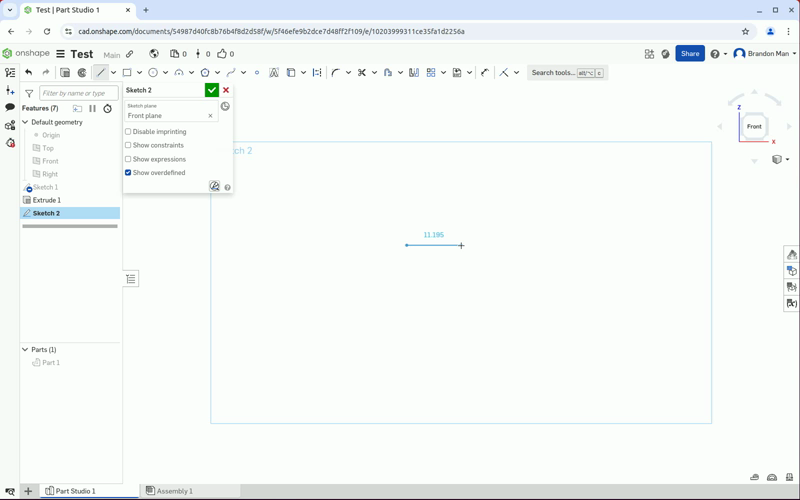
mouse_move(491, 245)
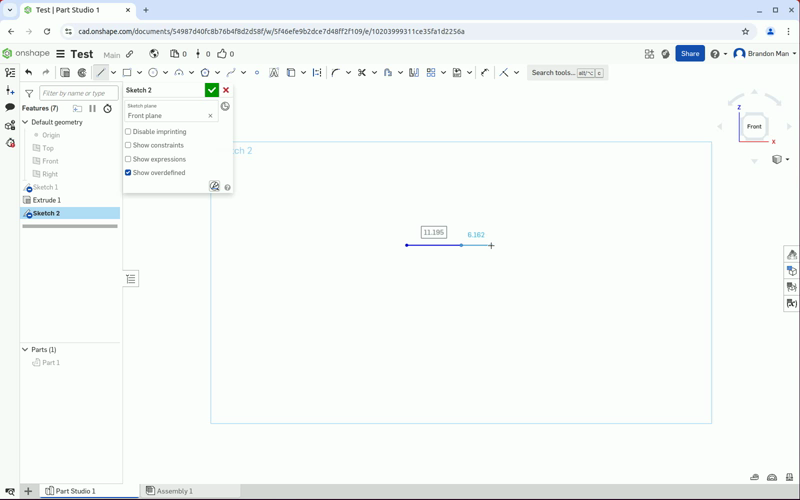
mouse_move(461, 207)
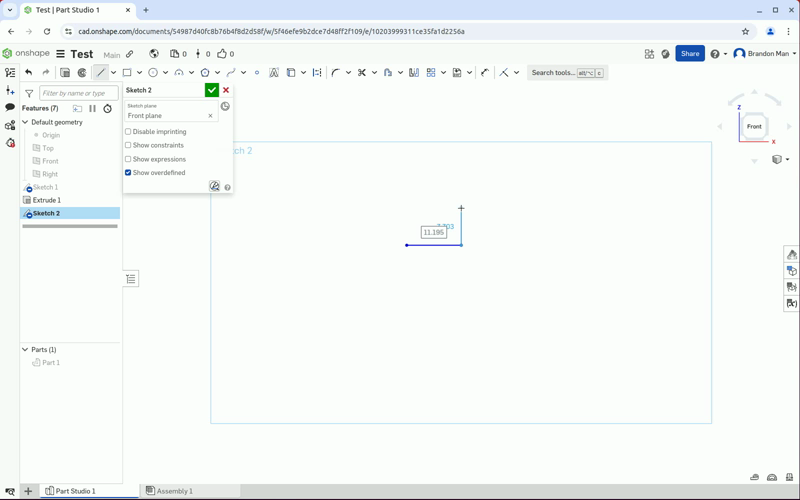
click(461, 207)
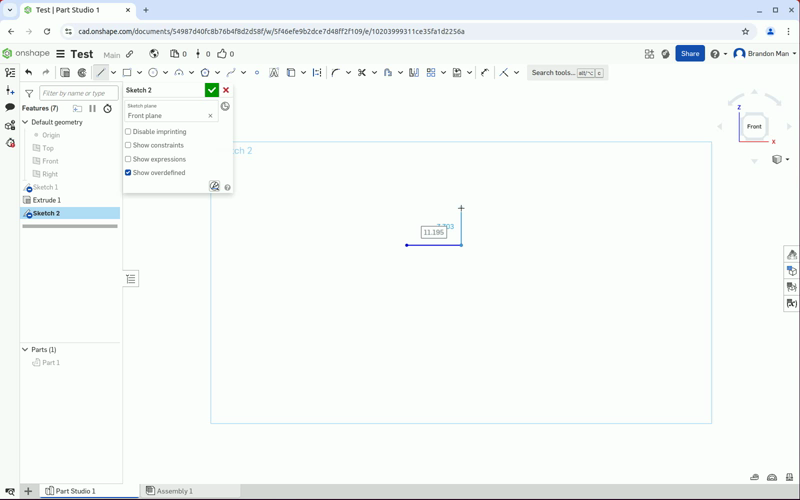
key_up(shift)
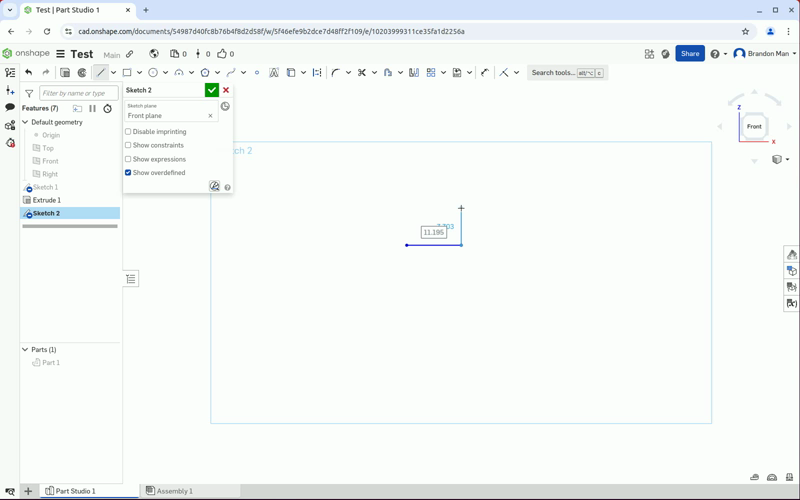
key_down(shift)
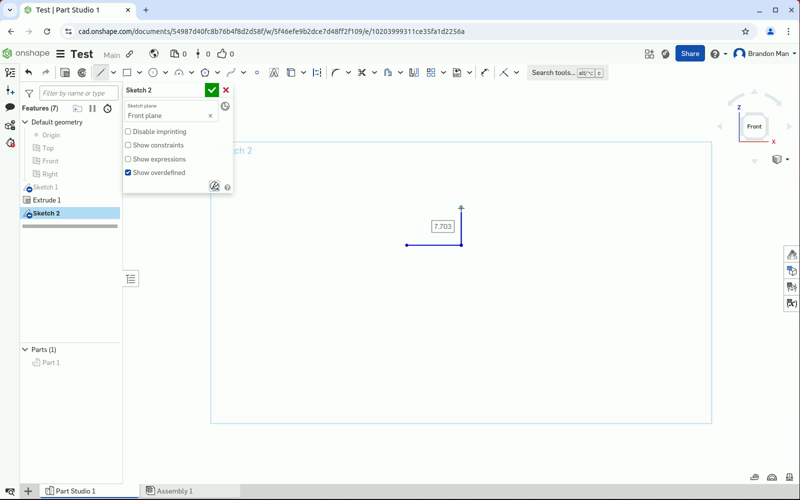
mouse_move(491, 207)
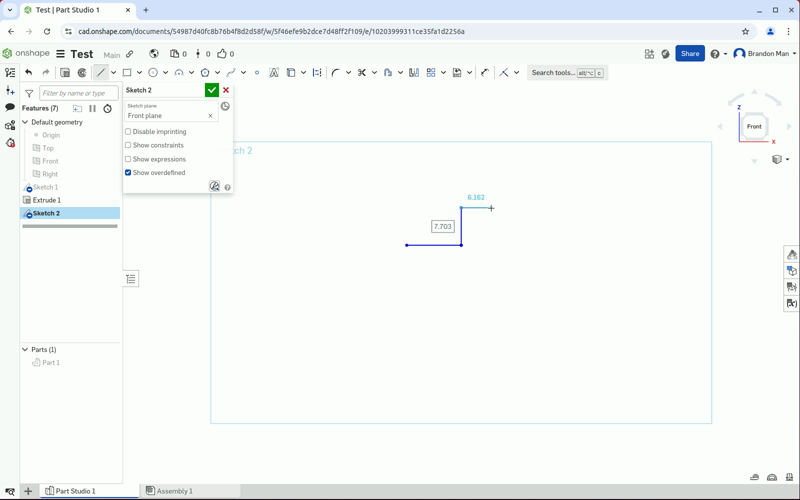
mouse_move(406, 207)
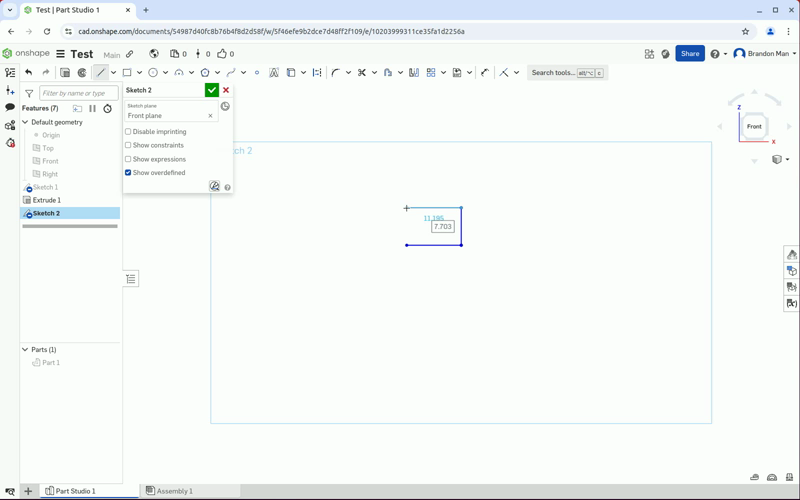
click(406, 207)
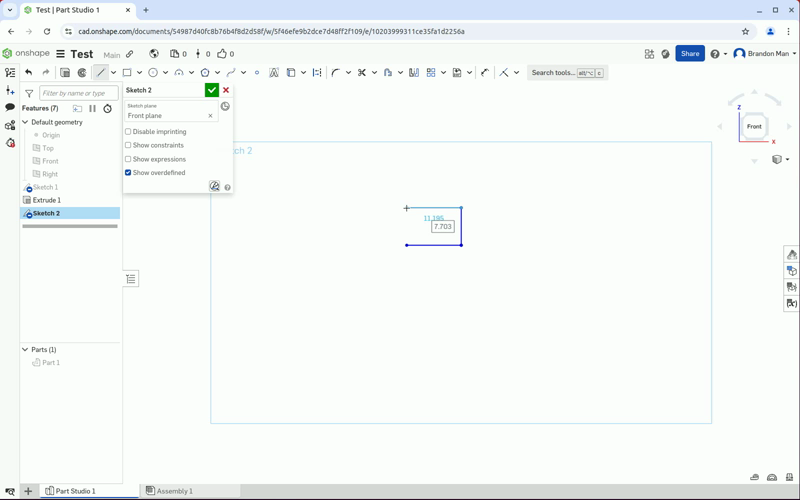
key_up(shift)
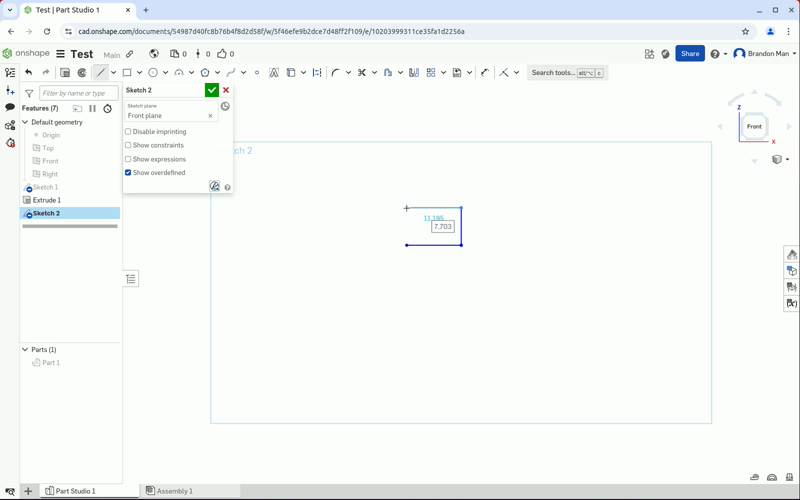
mouse_move(436, 207)
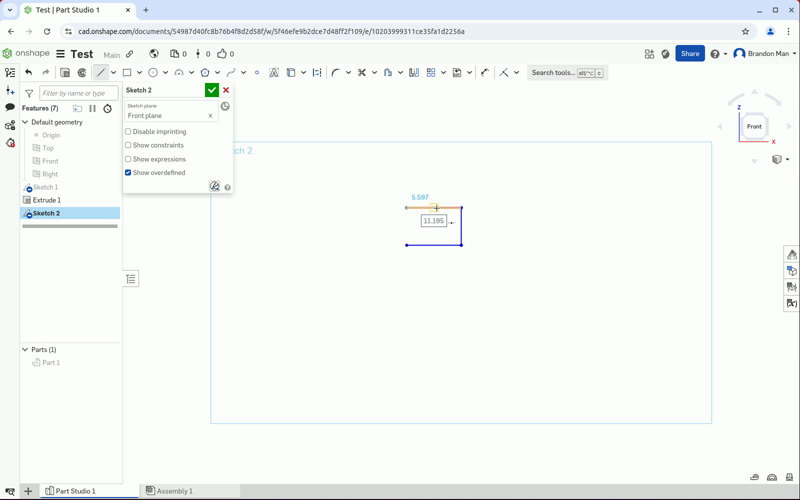
key_down(shift)
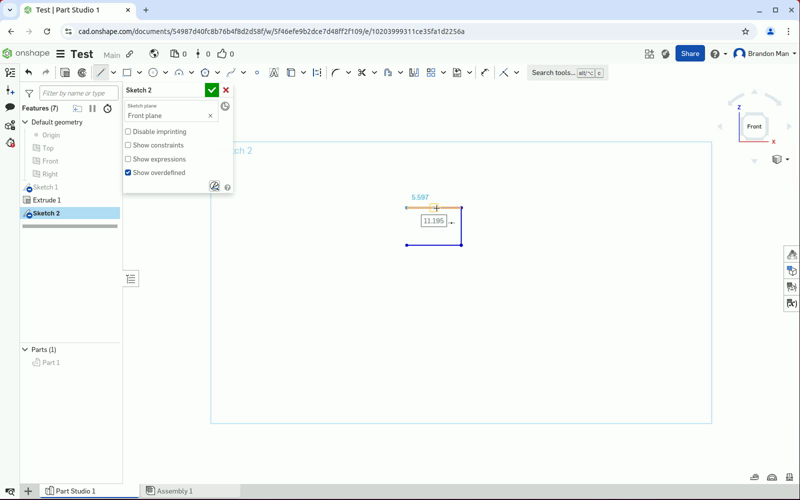
mouse_move(406, 245)
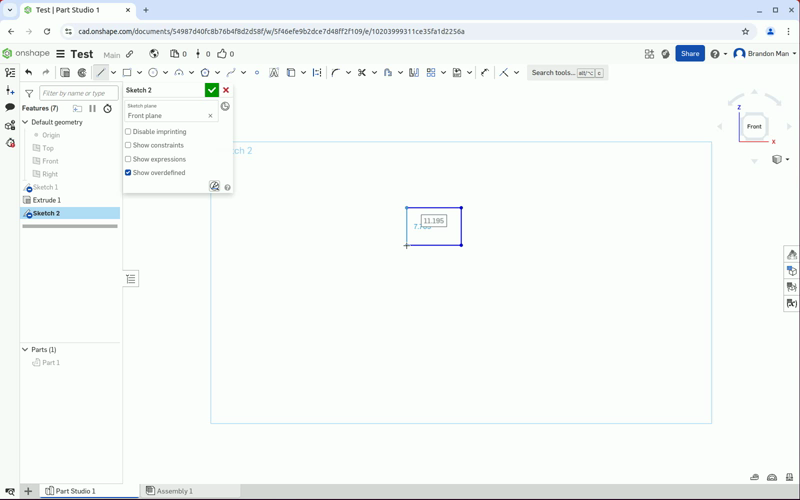
key_up(shift)
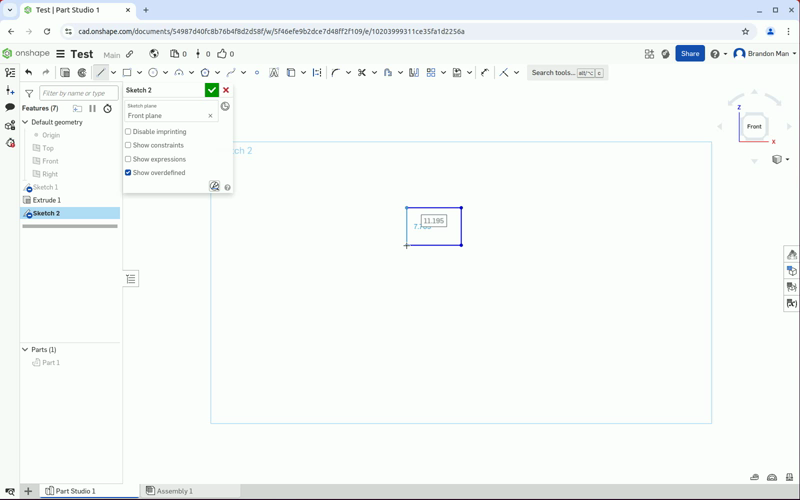
click(406, 245)
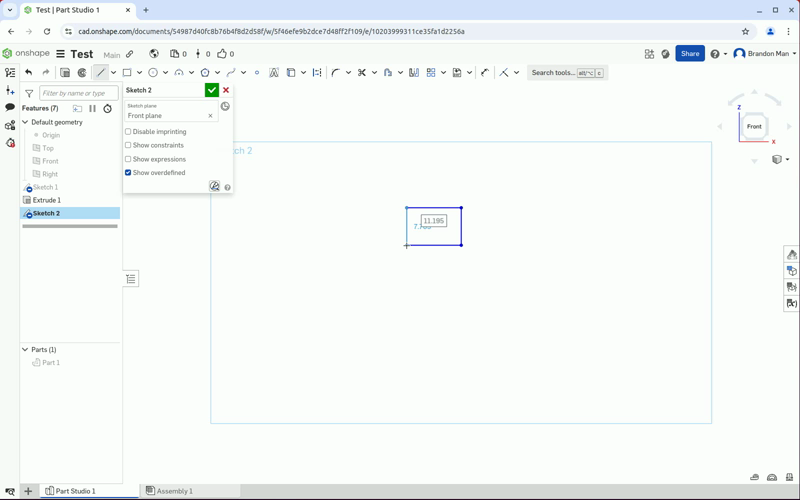
key(esc)
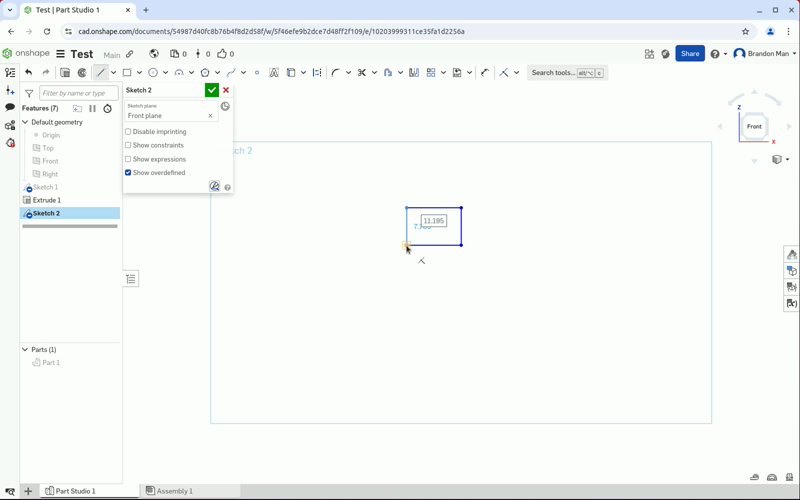
mouse_move(419, 227)
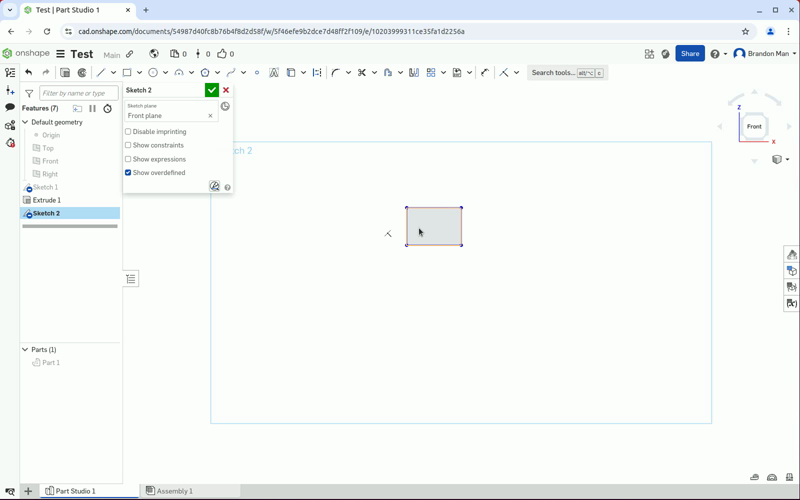
click(419, 227)
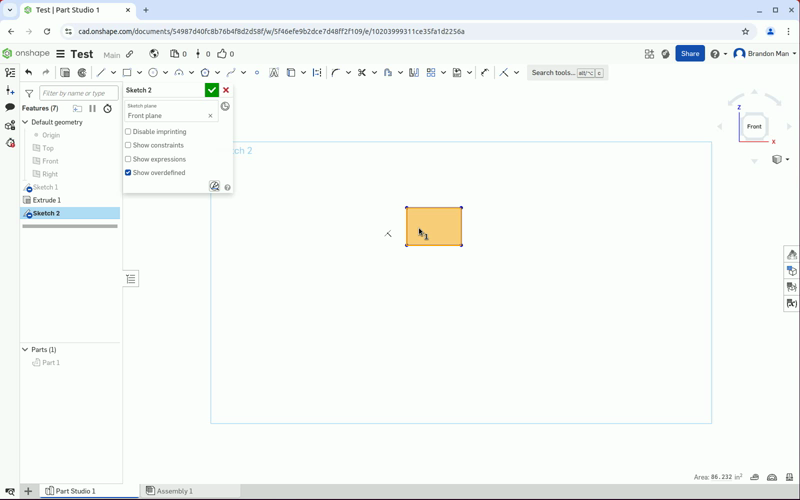
mouse_move(73, 352)
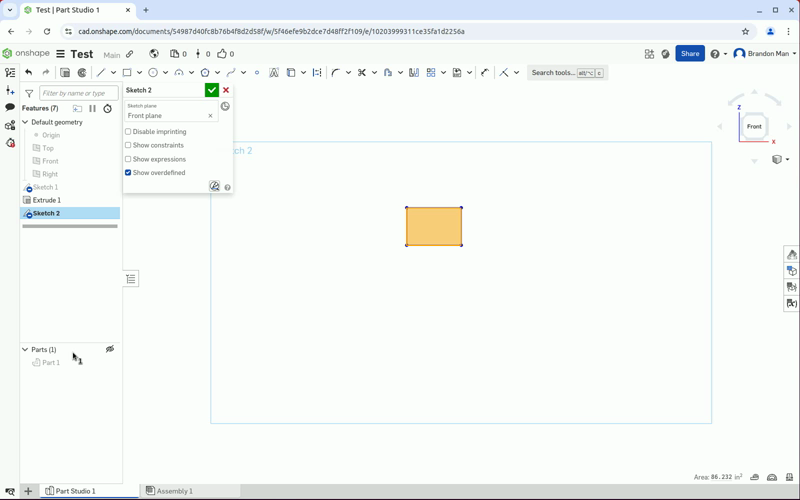
key(shift+y)
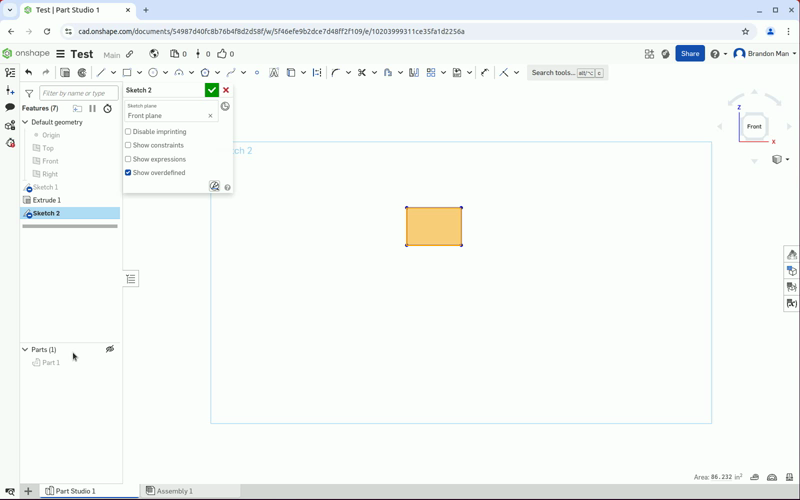
key(shift+e)
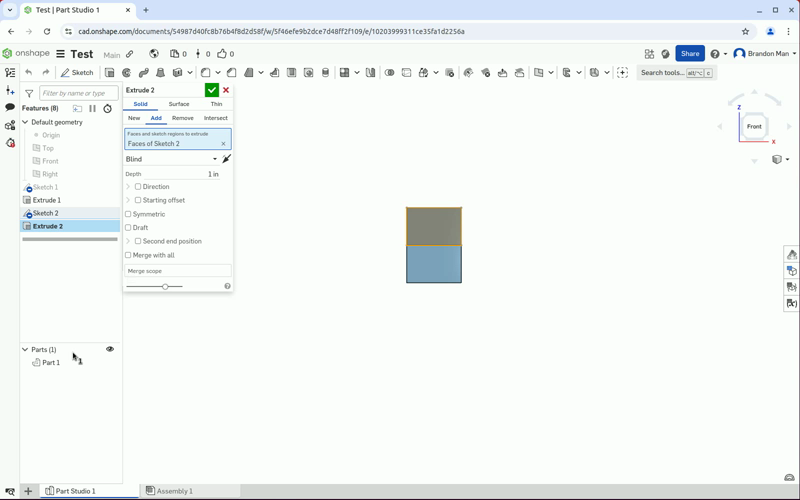
mouse_move(143, 106)
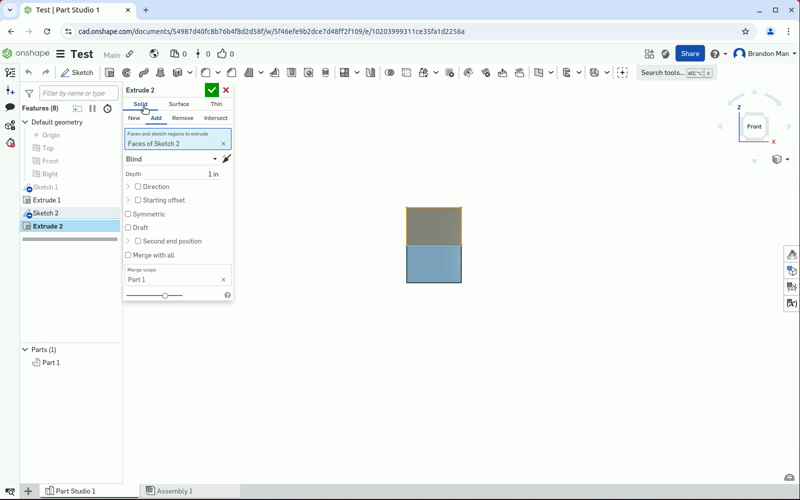
click(143, 106)
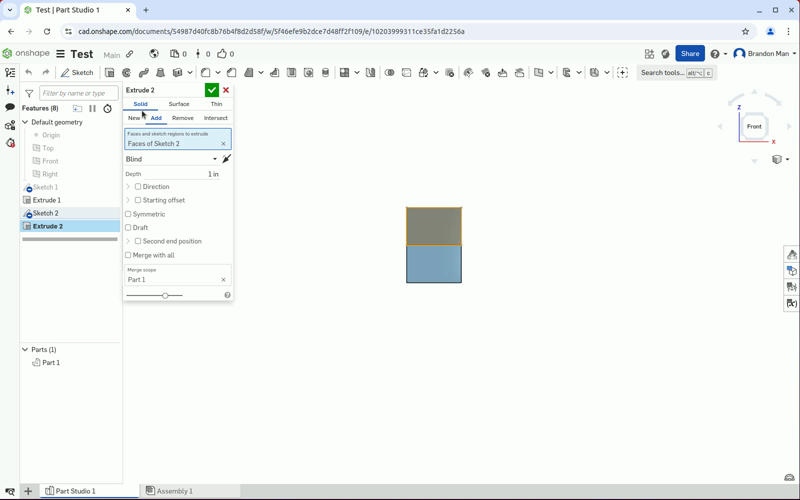
mouse_move(137, 120)
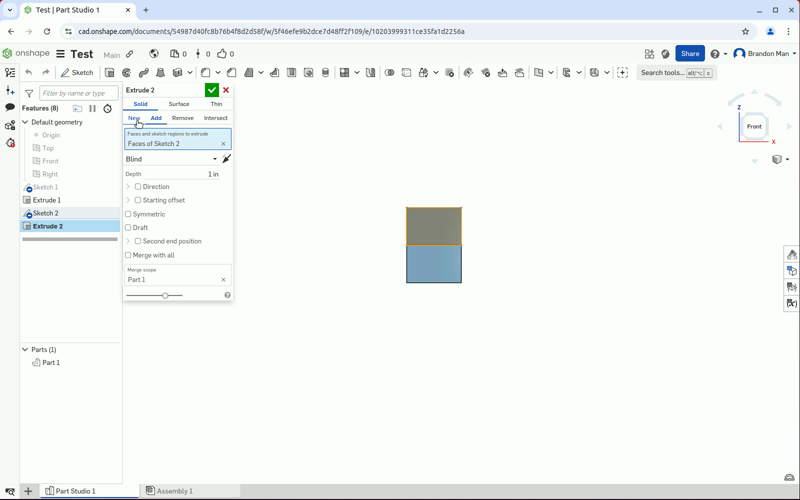
click(137, 120)
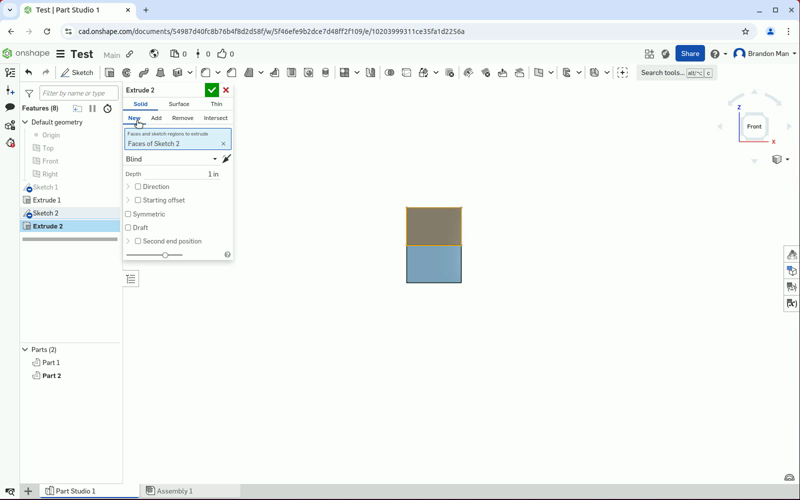
key(tab, 4)
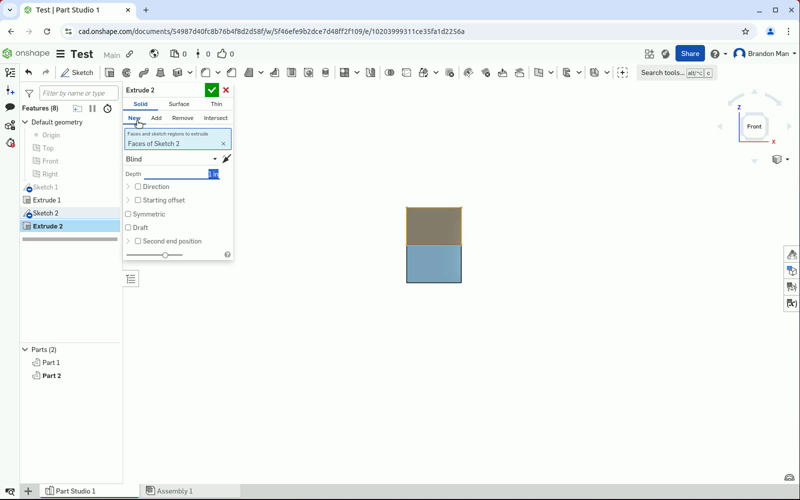
text(11.073)
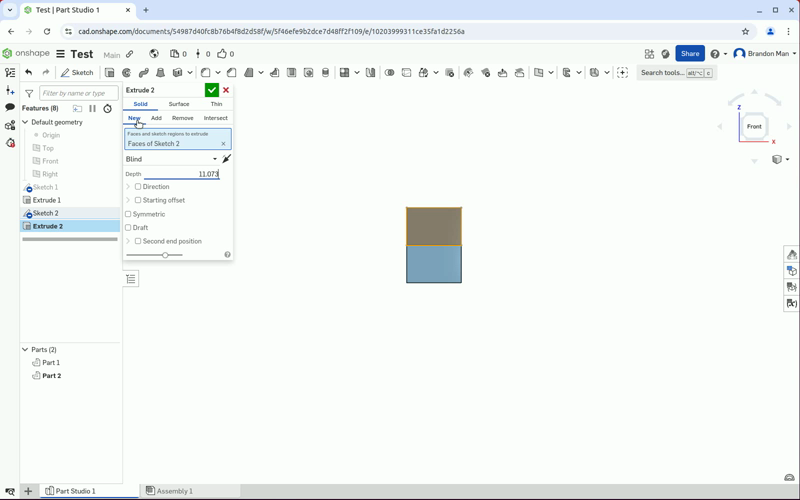
key(enter)
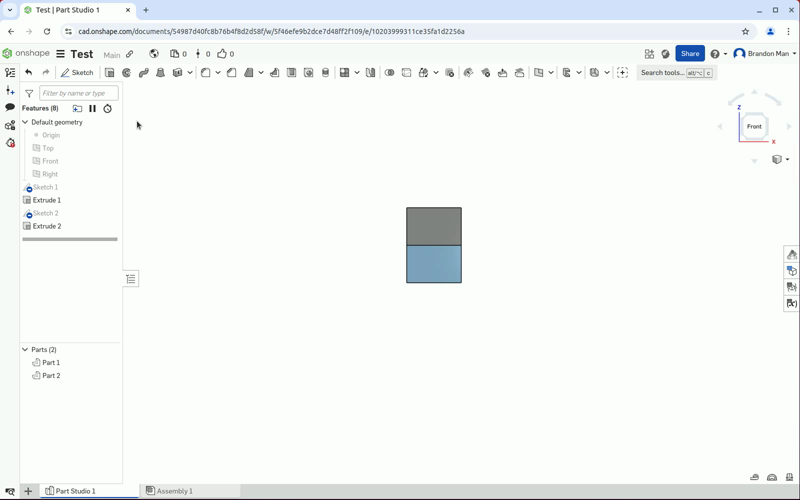
key(shift+h)
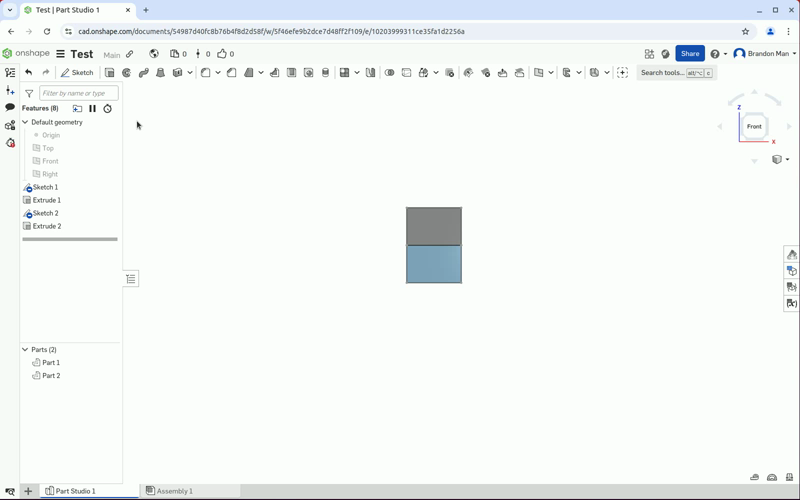
key(shift+h)
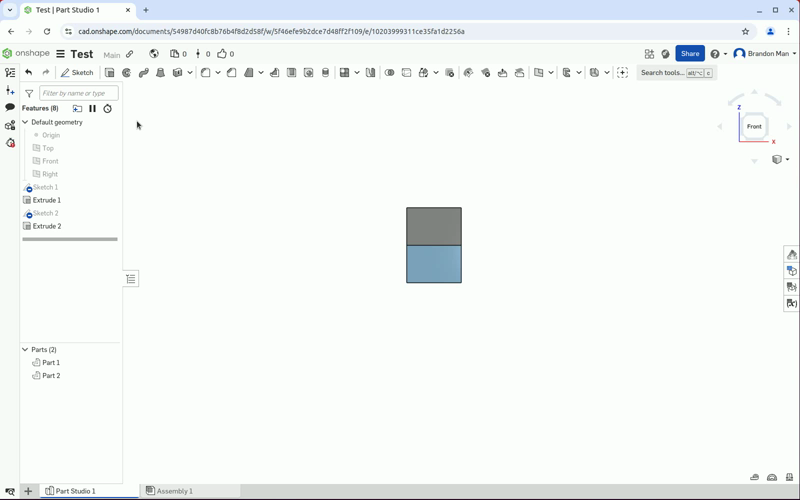
mouse_move(73, 189)
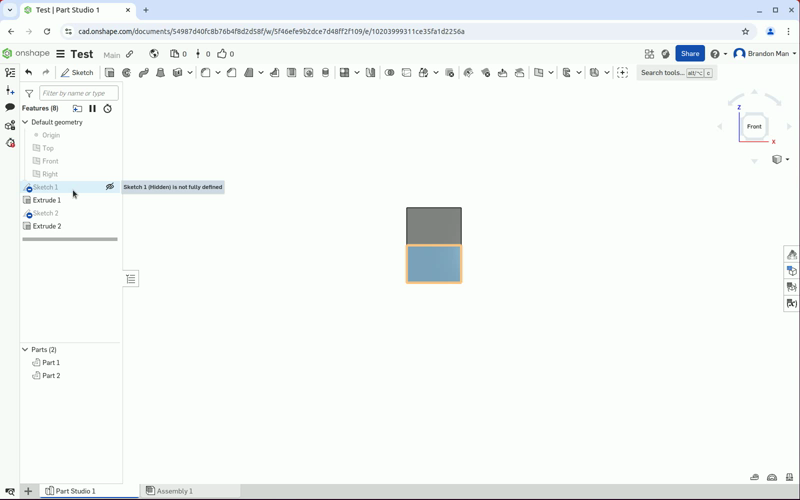
click(73, 189)
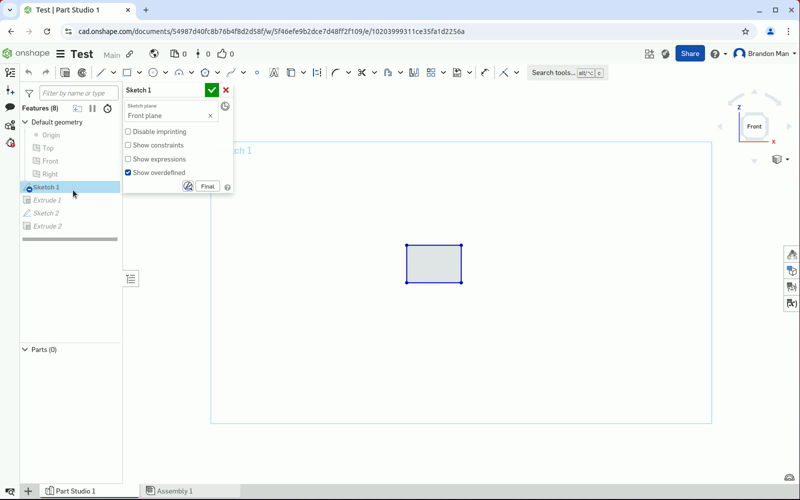
mouse_move(229, 92)
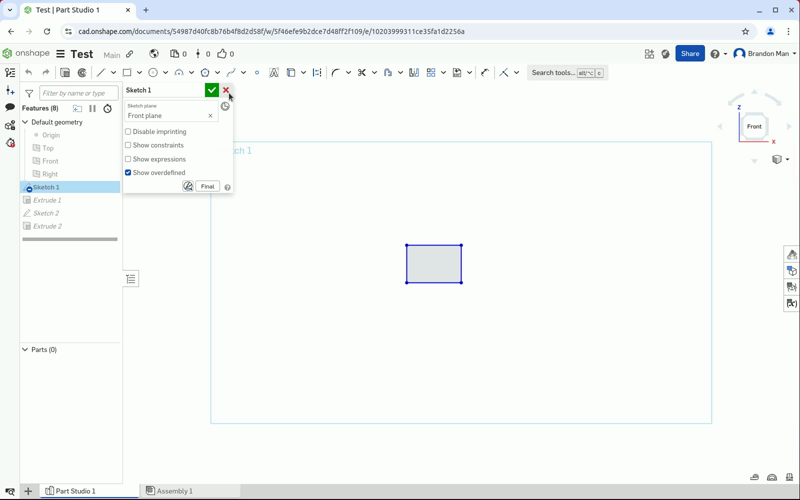
click(229, 92)
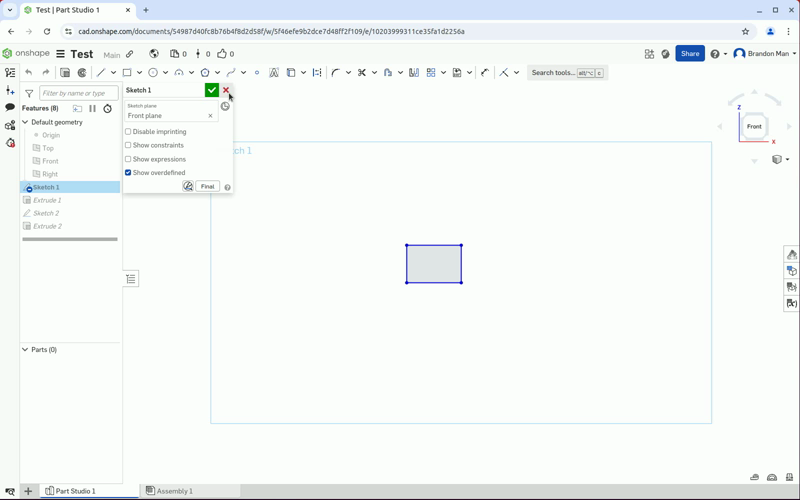
key(shift+s)
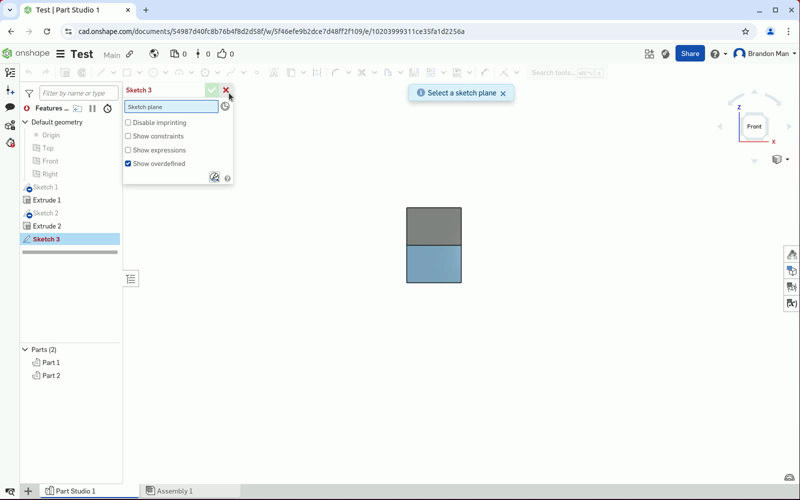
mouse_move(73, 163)
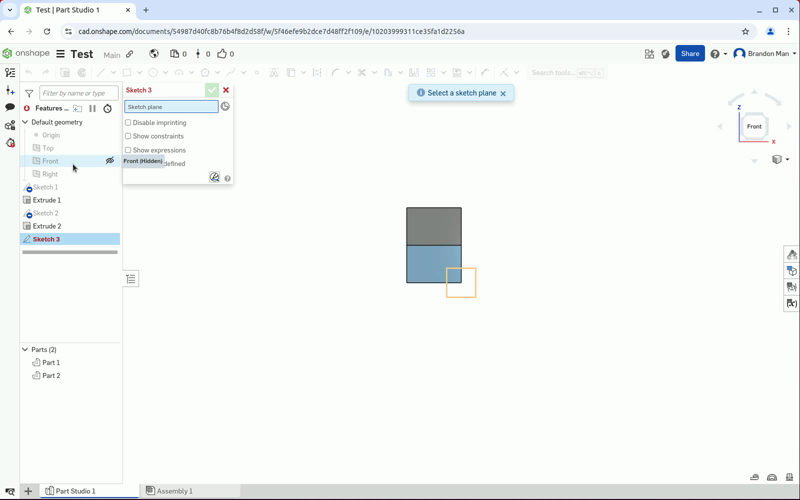
click(73, 163)
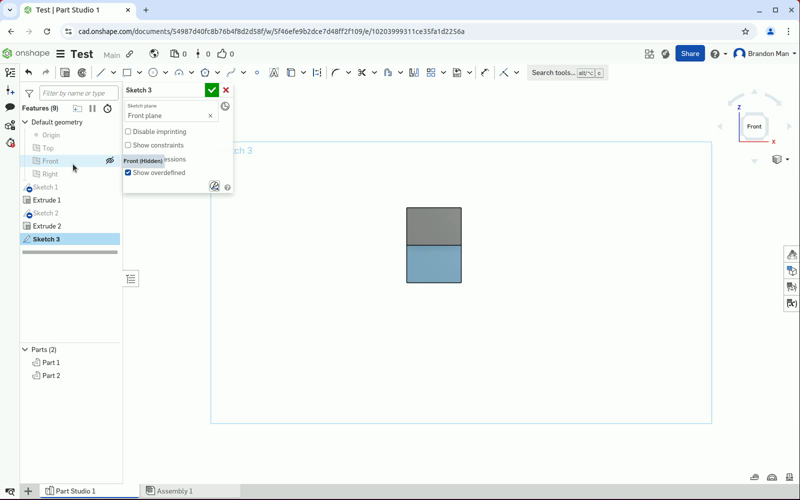
mouse_move(73, 352)
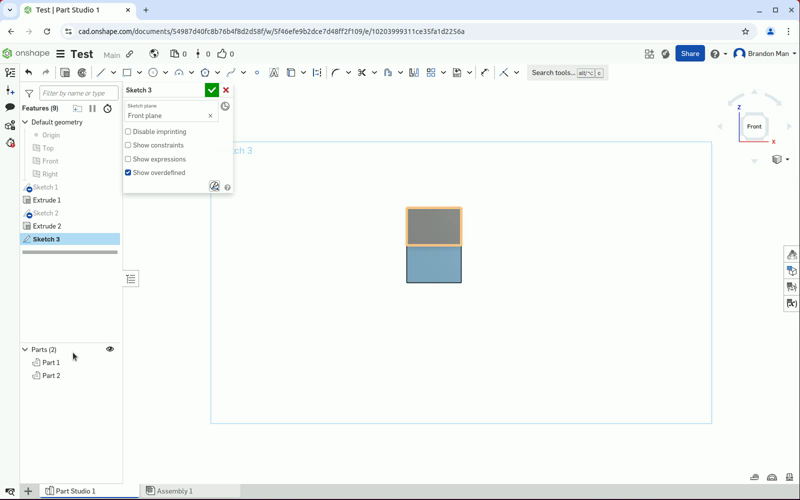
key(y)
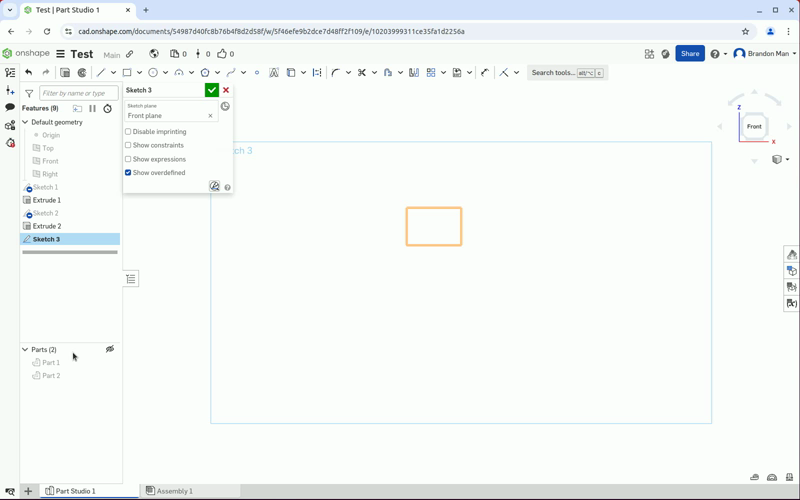
key(l)
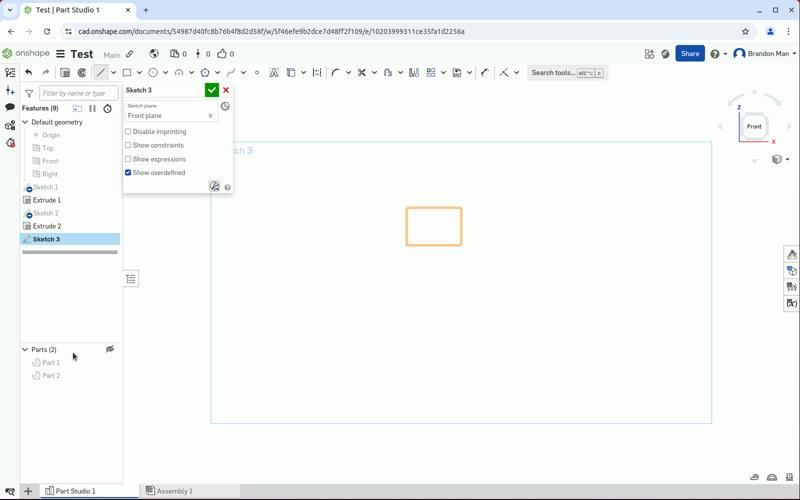
key_down(shift)
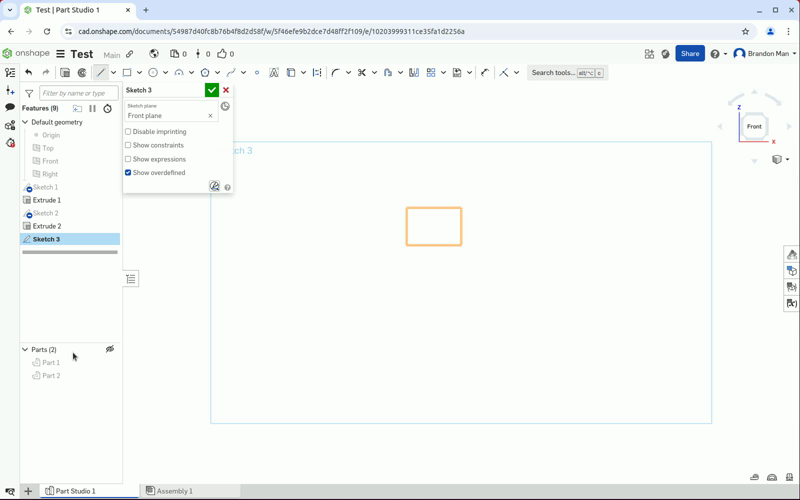
mouse_move(406, 207)
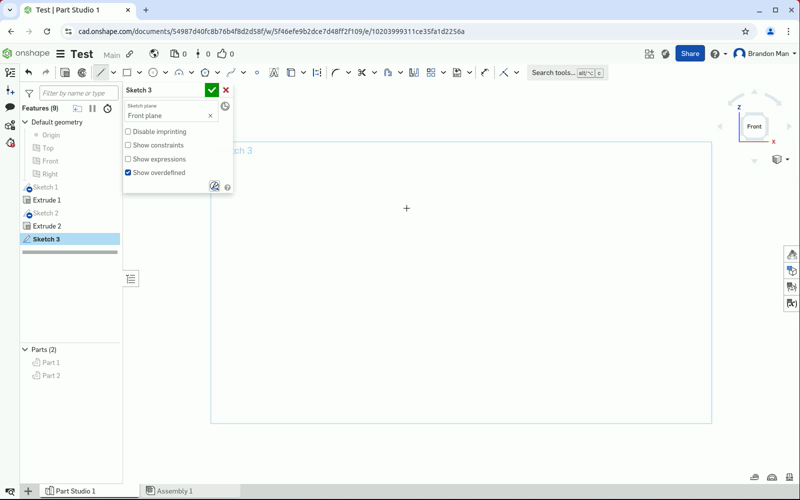
click(406, 207)
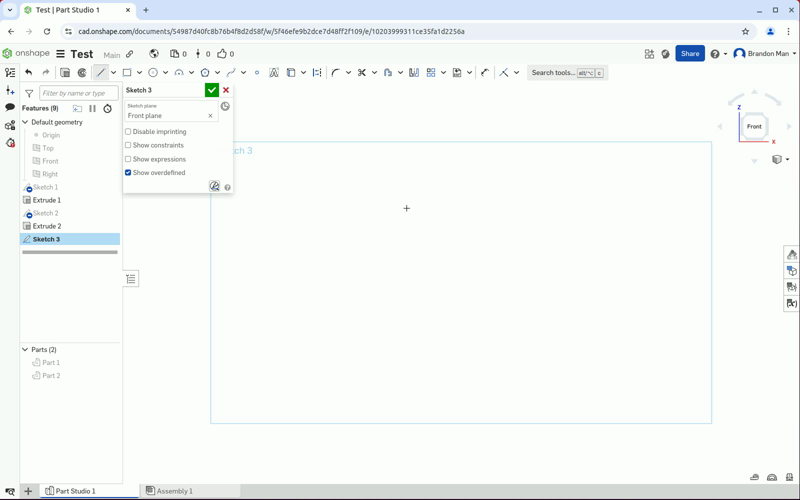
key_up(shift)
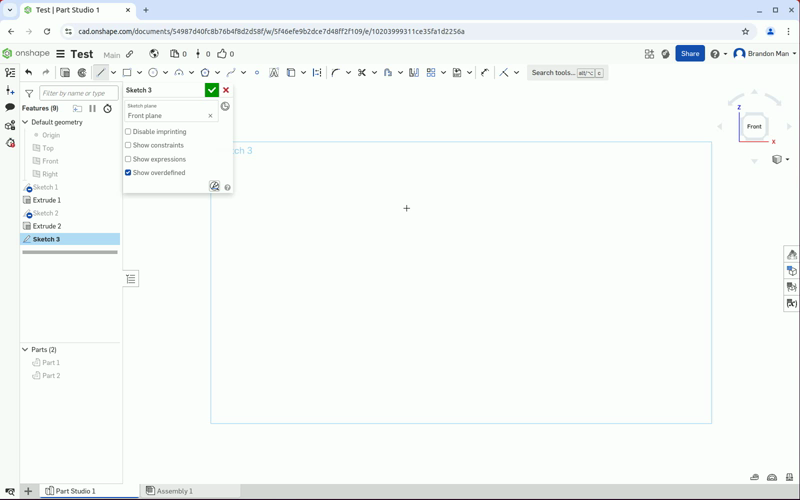
key_down(shift)
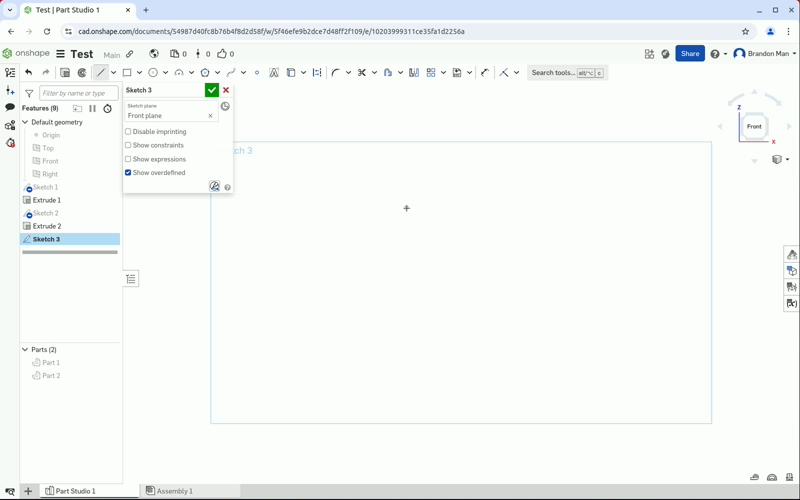
mouse_move(436, 207)
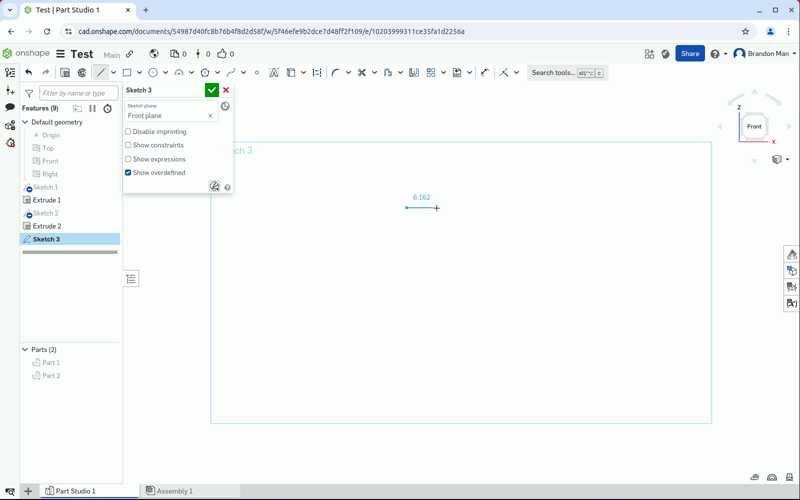
mouse_move(461, 207)
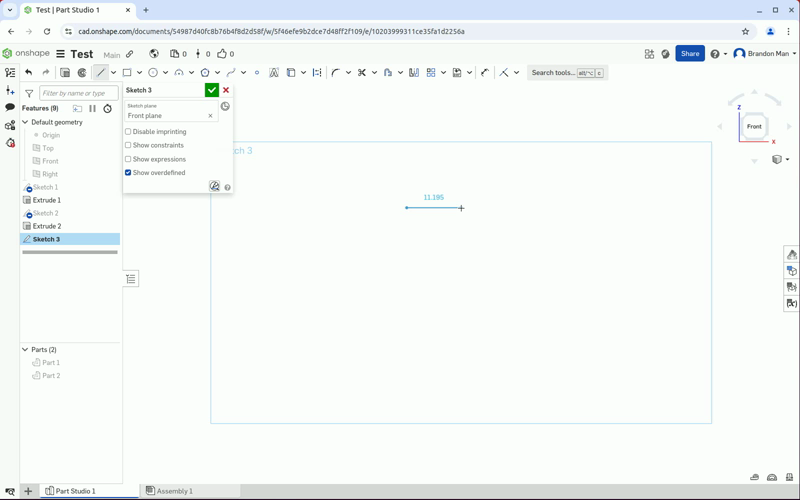
click(461, 207)
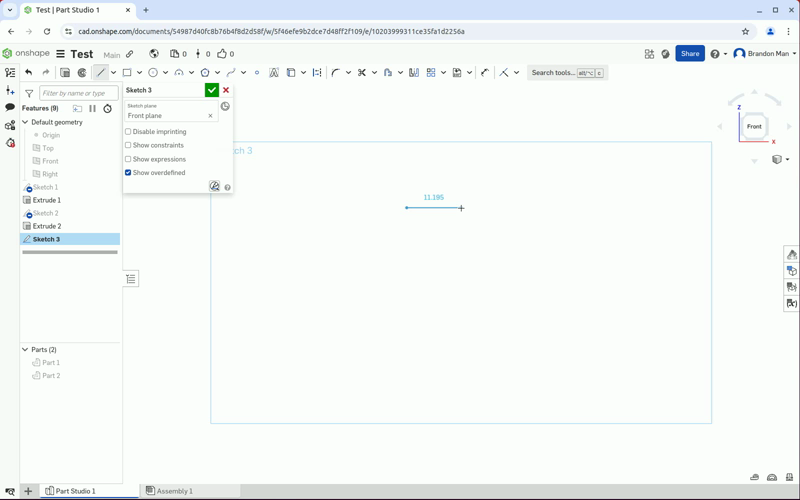
key_up(shift)
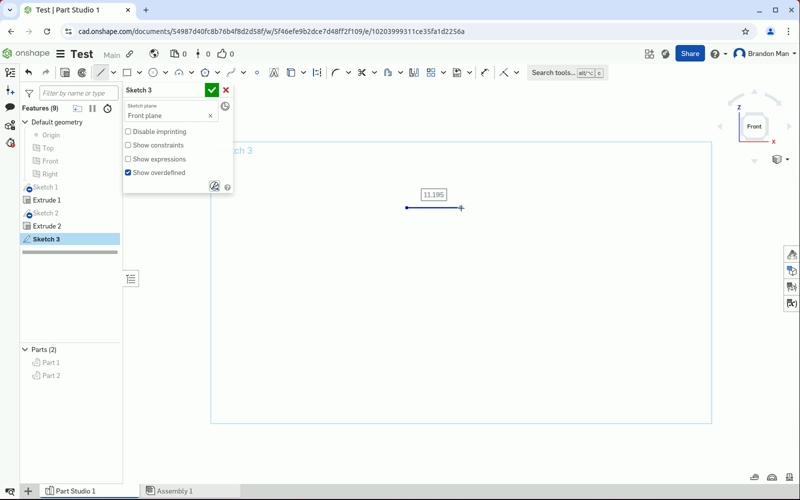
key_down(shift)
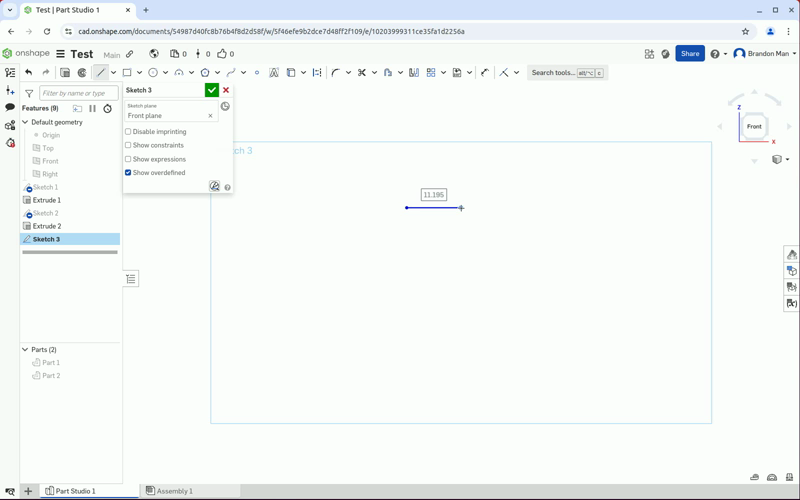
mouse_move(491, 207)
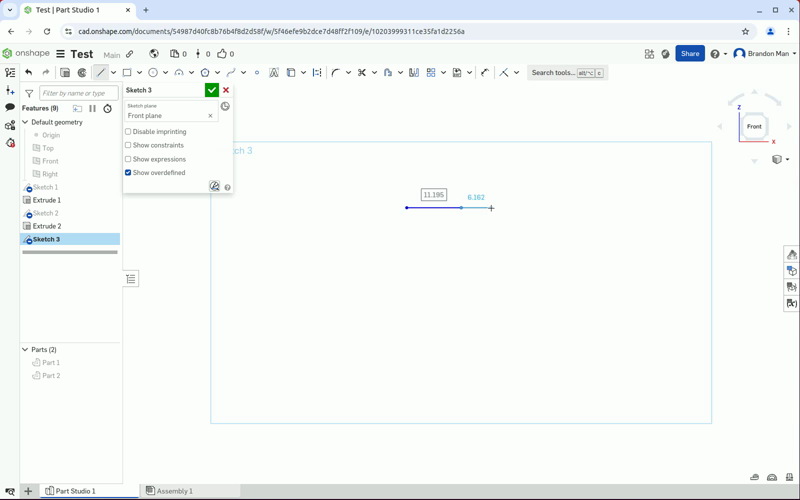
mouse_move(461, 170)
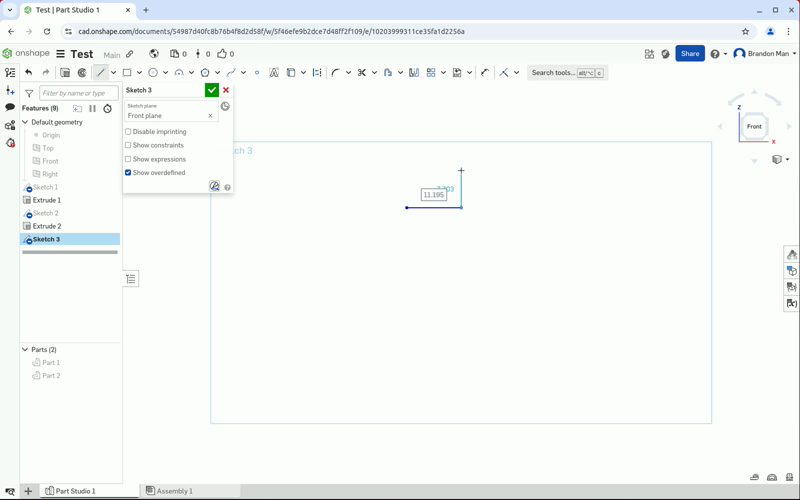
click(461, 170)
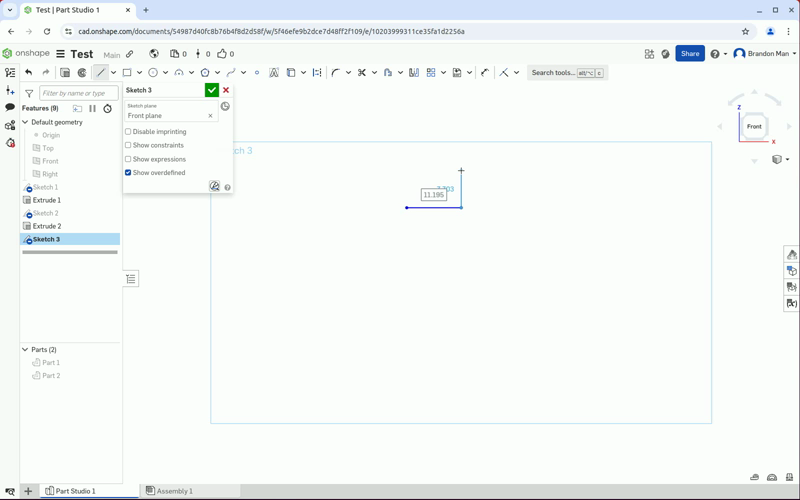
key_up(shift)
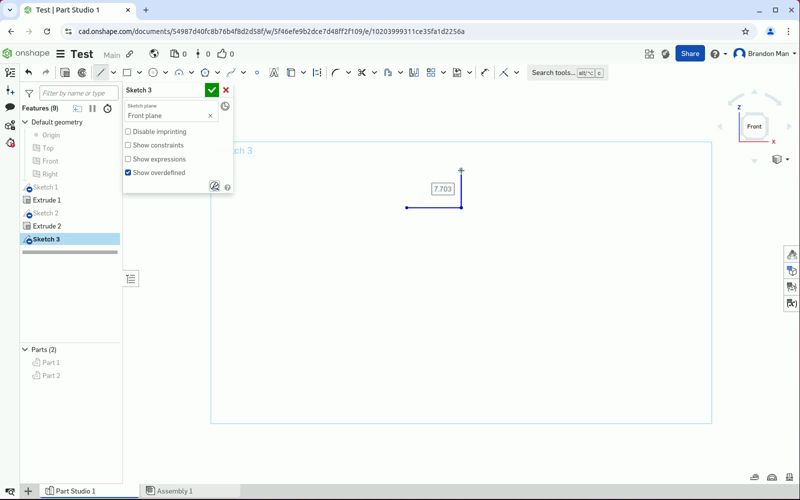
key_down(shift)
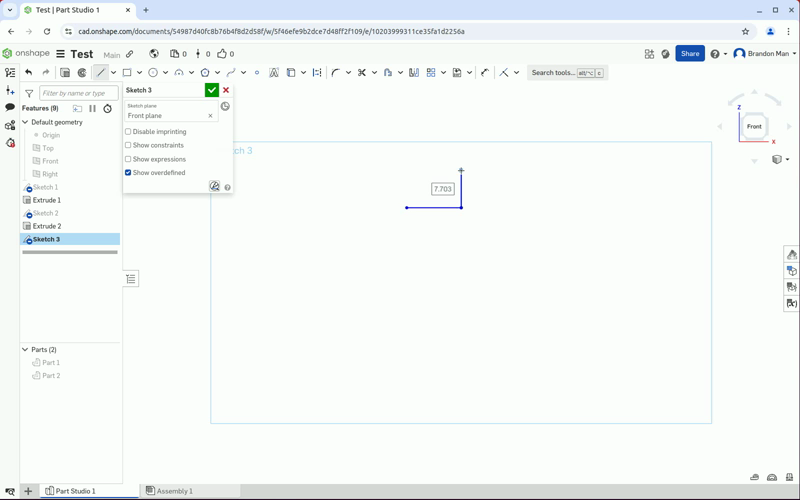
mouse_move(491, 170)
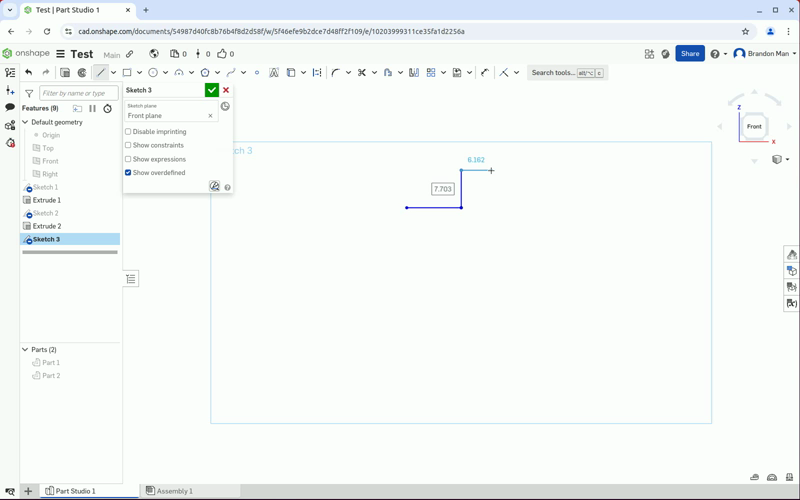
mouse_move(406, 170)
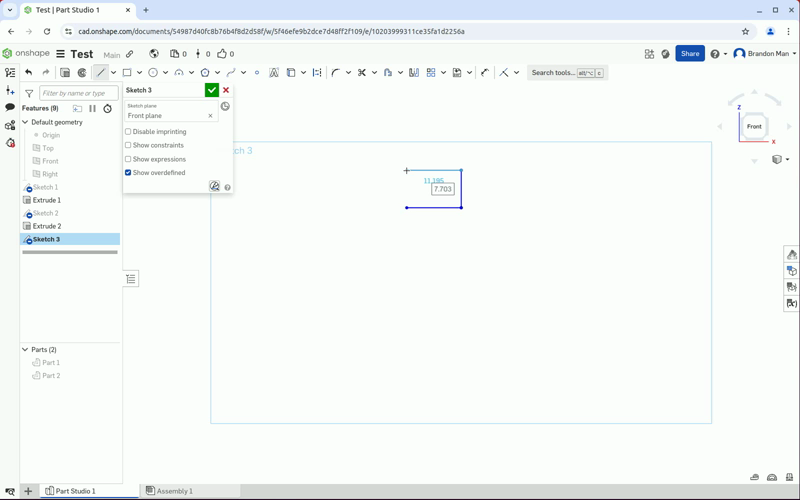
click(406, 170)
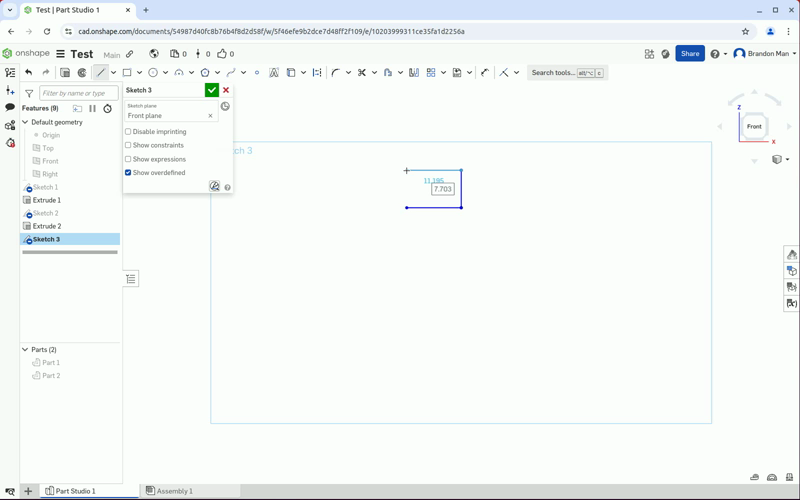
key_up(shift)
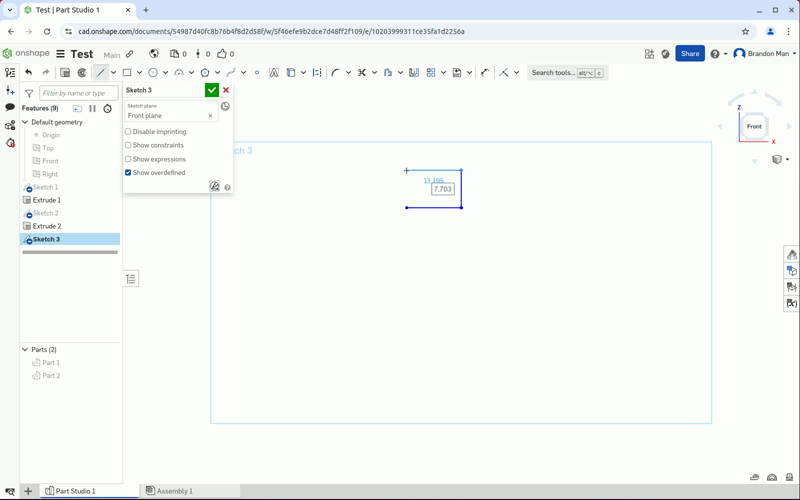
mouse_move(436, 170)
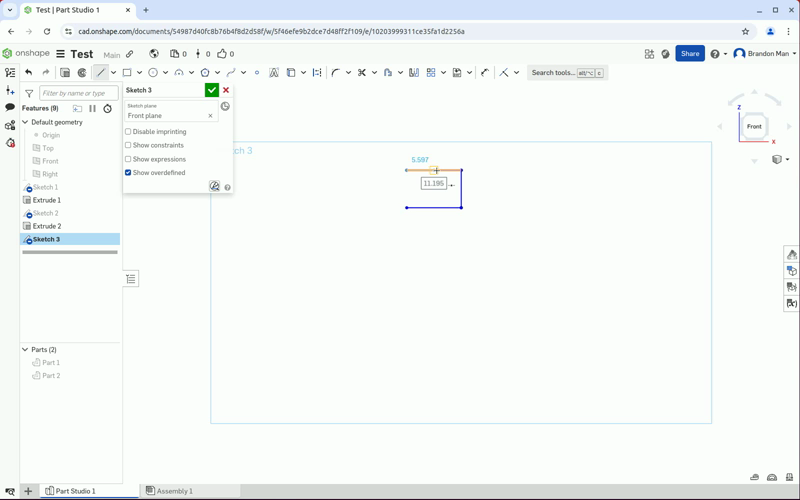
key_down(shift)
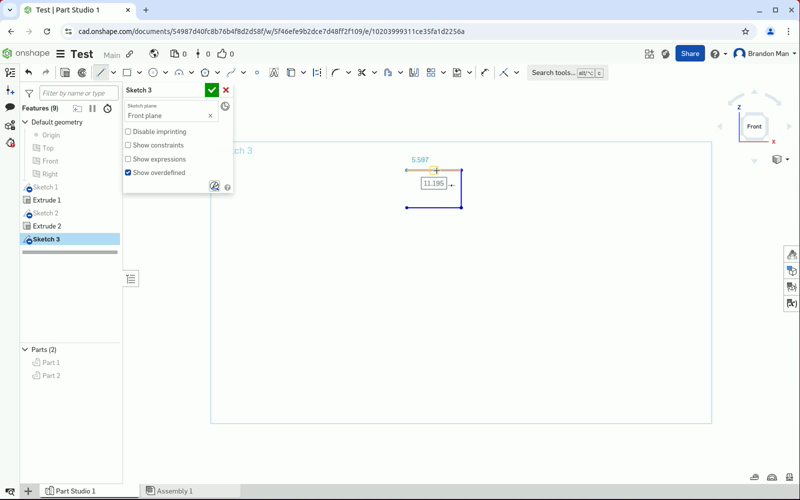
mouse_move(406, 207)
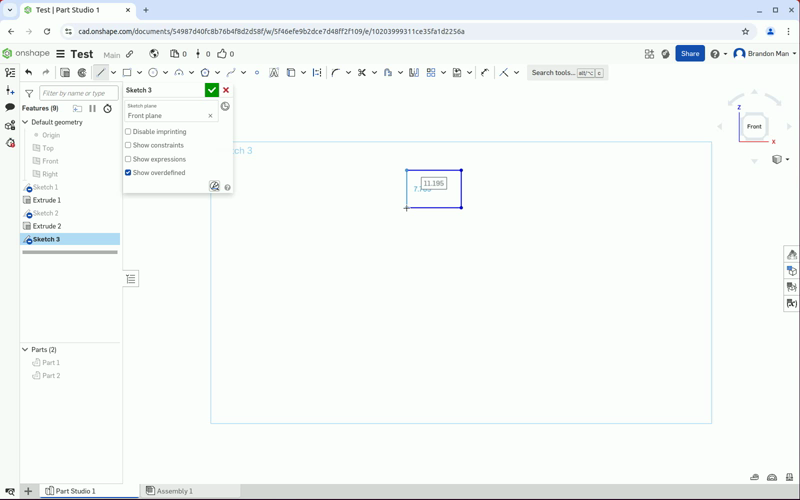
key_up(shift)
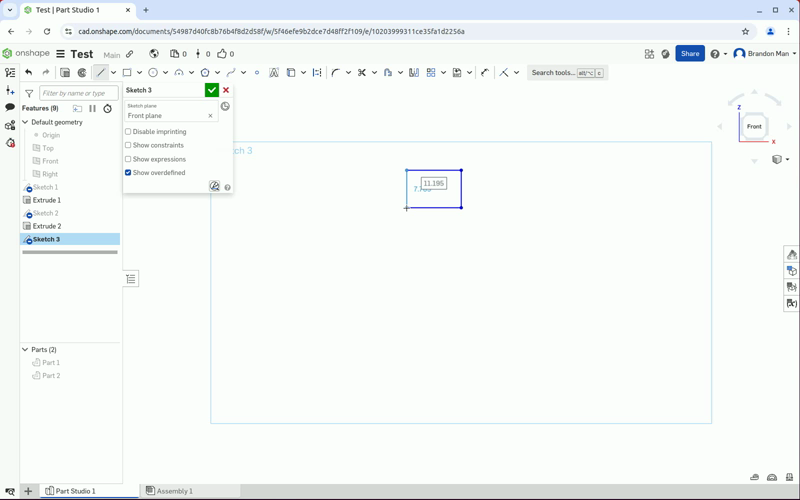
click(406, 207)
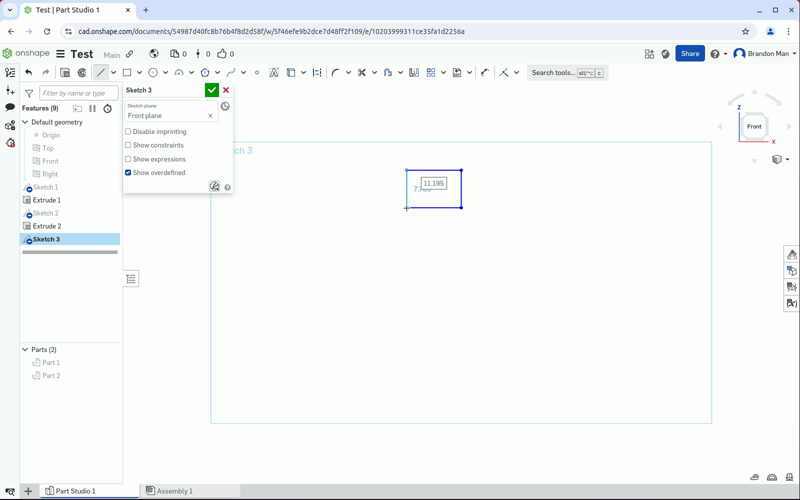
key(esc)
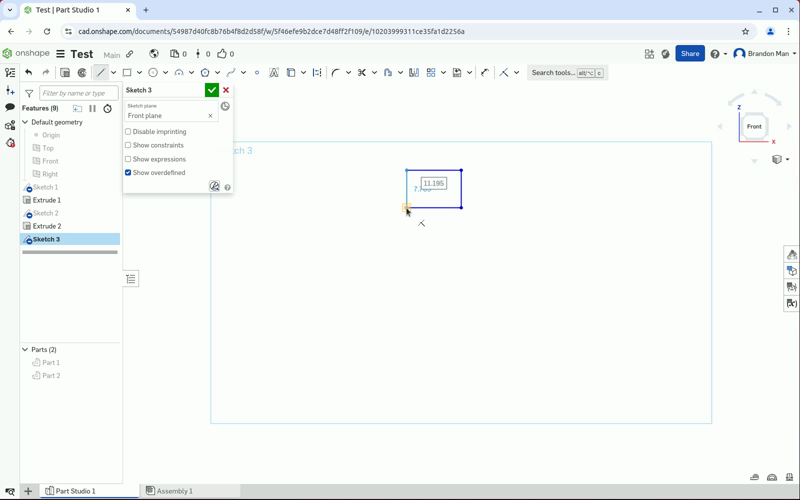
mouse_move(447, 183)
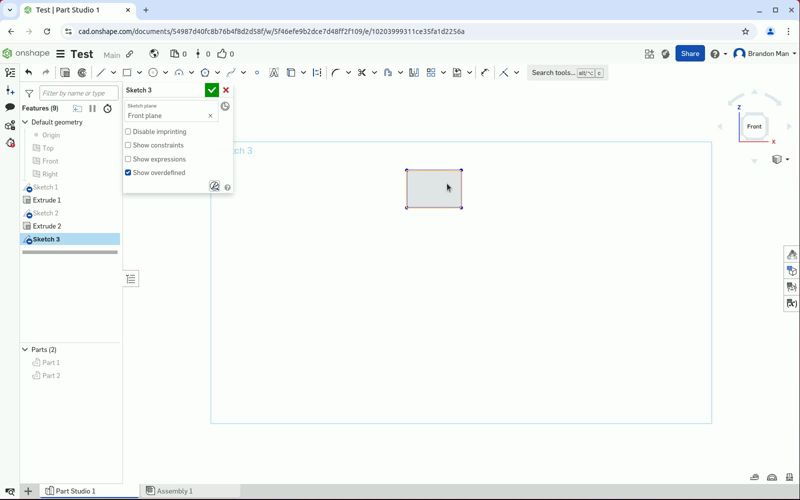
click(447, 183)
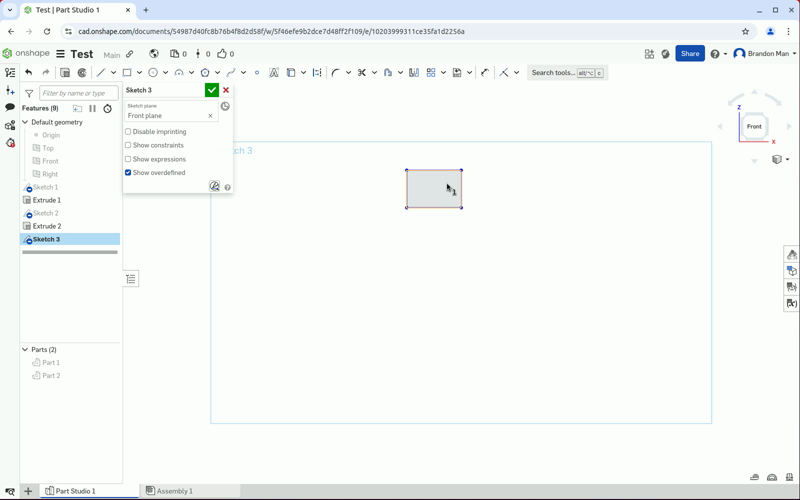
mouse_move(73, 352)
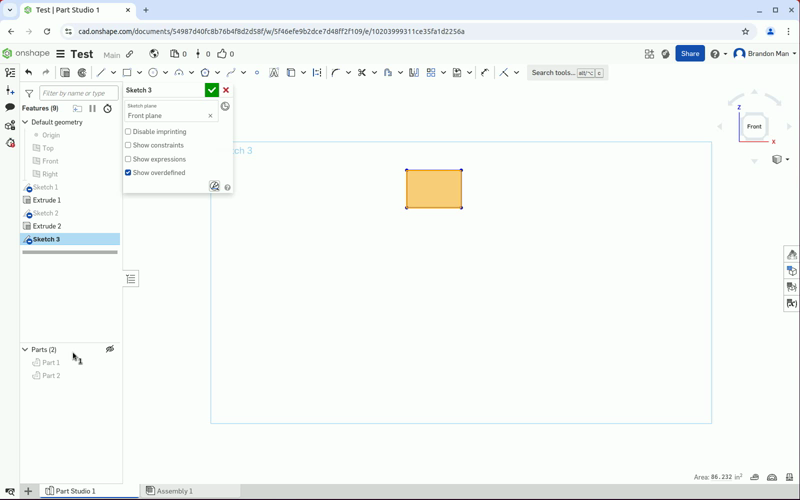
key(shift+y)
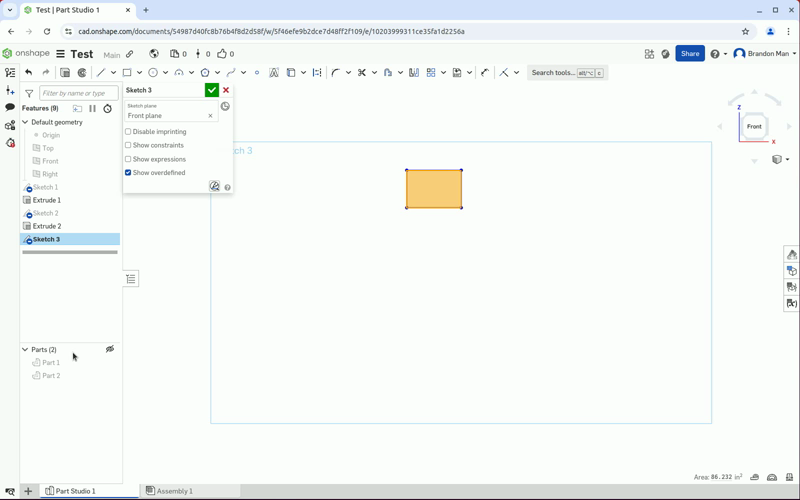
key(shift+e)
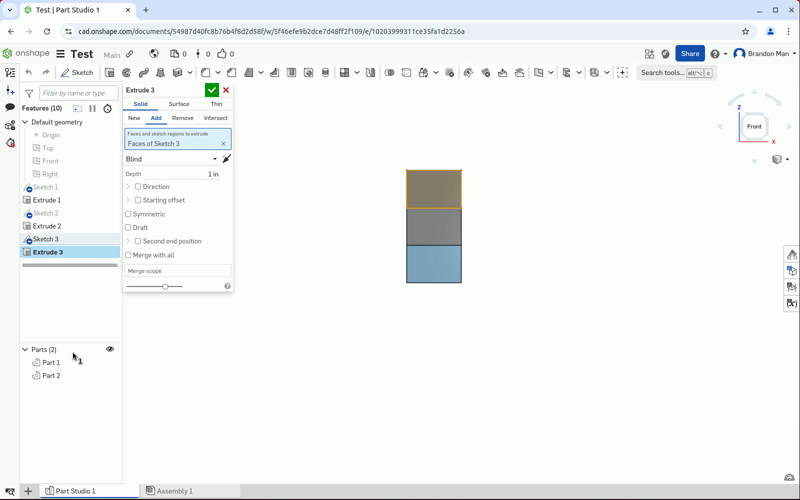
mouse_move(143, 106)
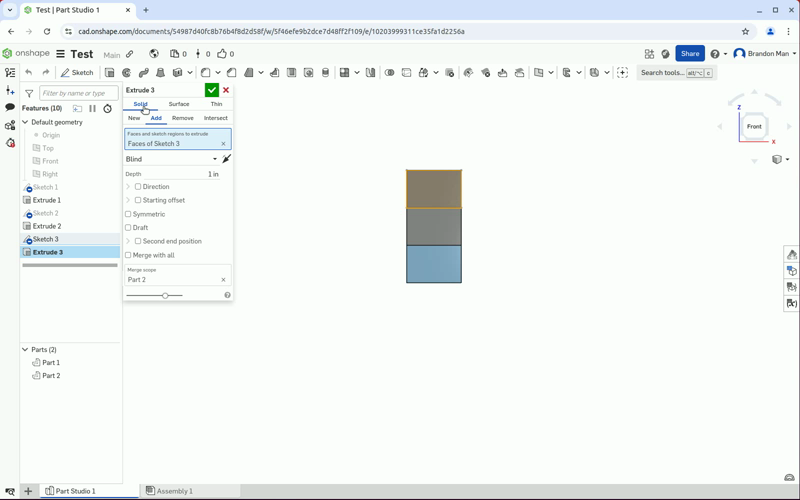
click(143, 106)
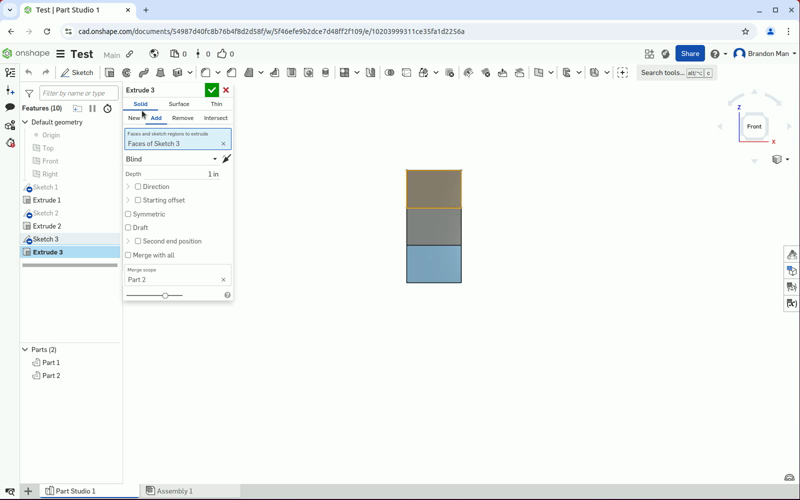
mouse_move(137, 120)
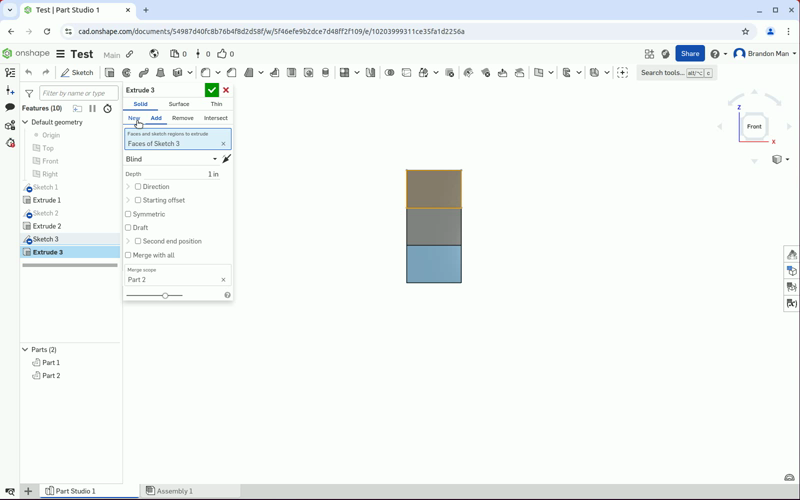
click(137, 120)
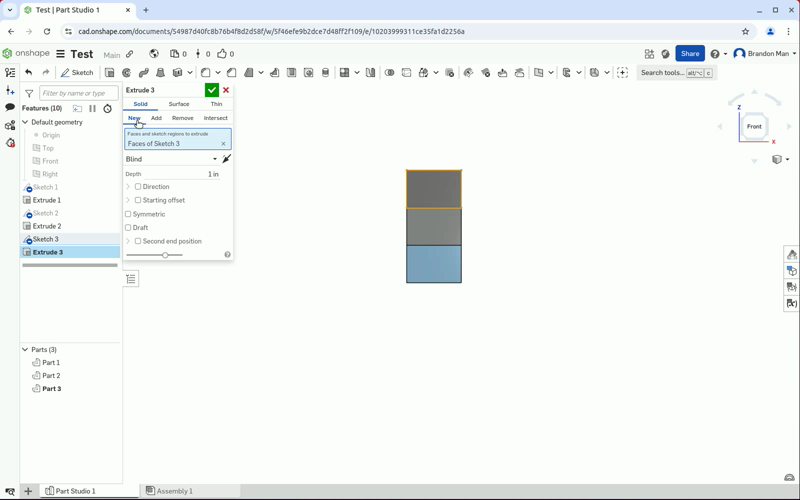
key(tab, 4)
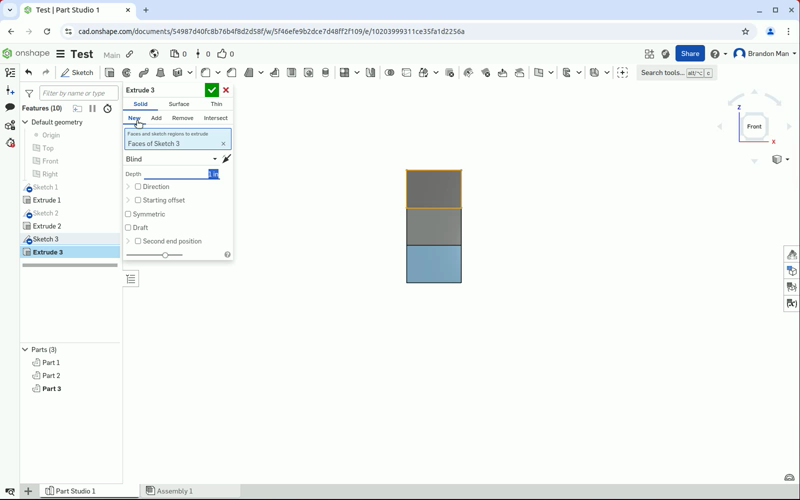
text(16.609)
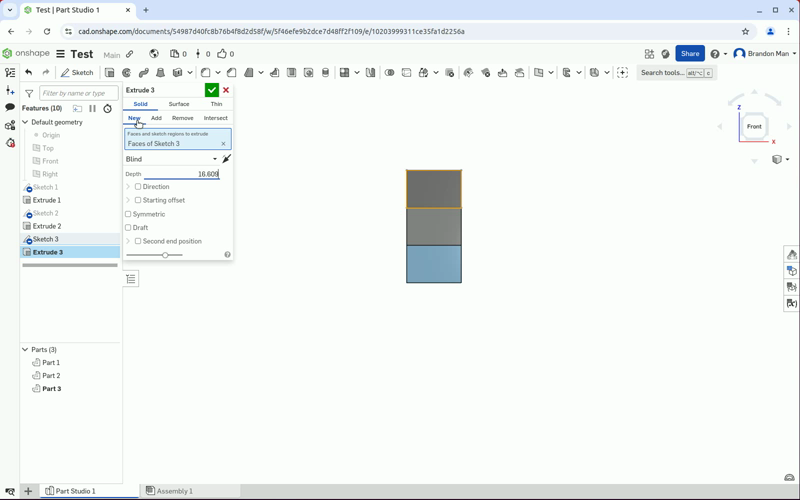
key(enter)
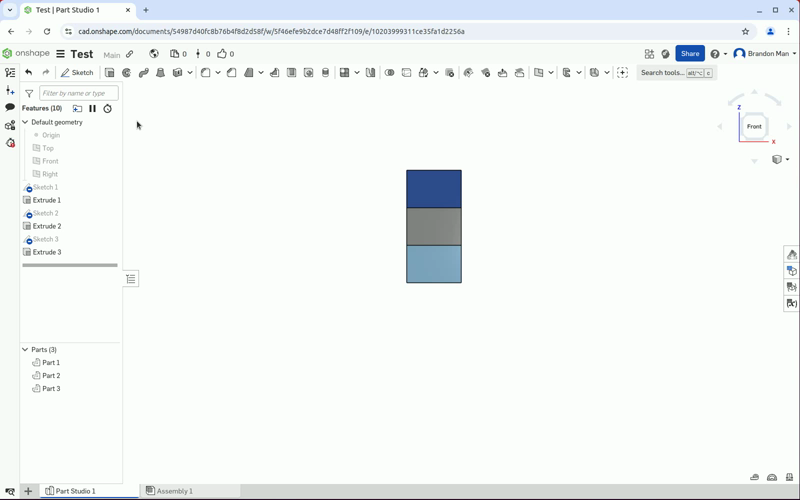
key(shift+h)
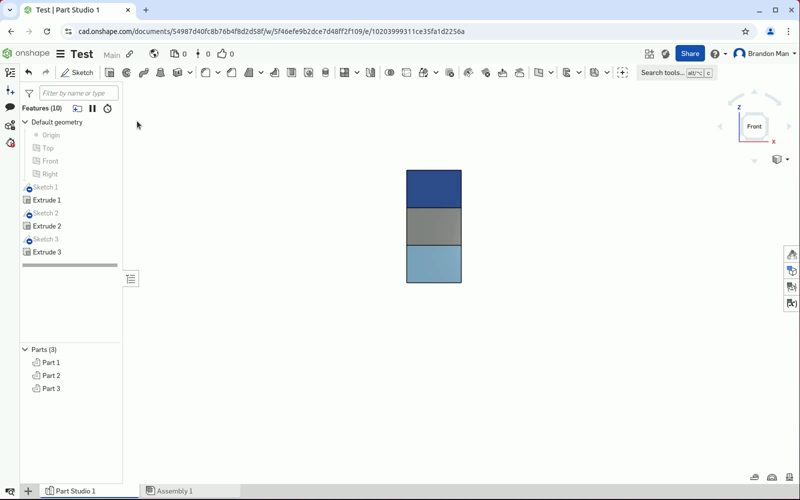
key(shift+h)
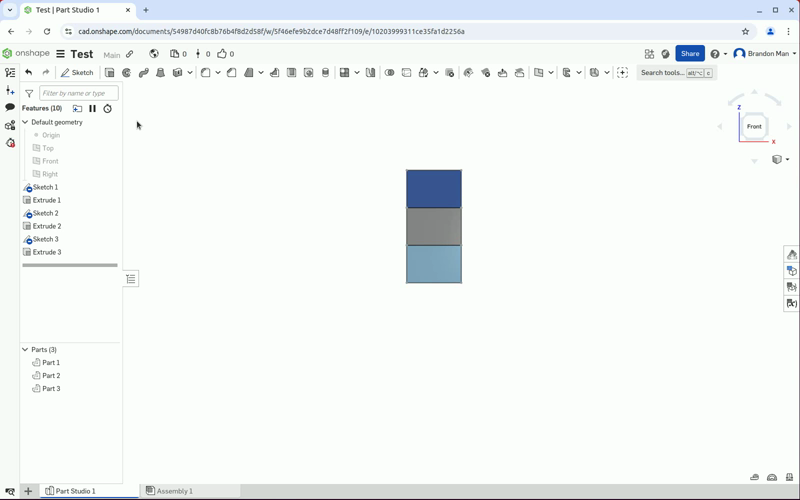
key(shift+7)
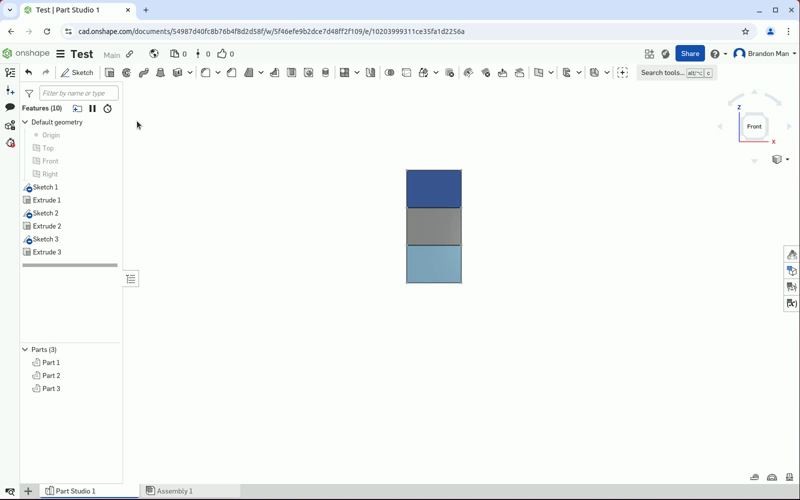
key(left, 2)
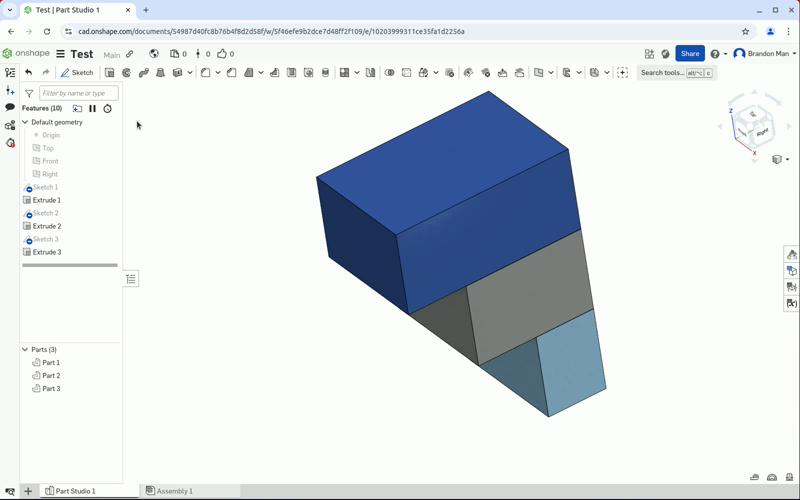
key(down, 2)
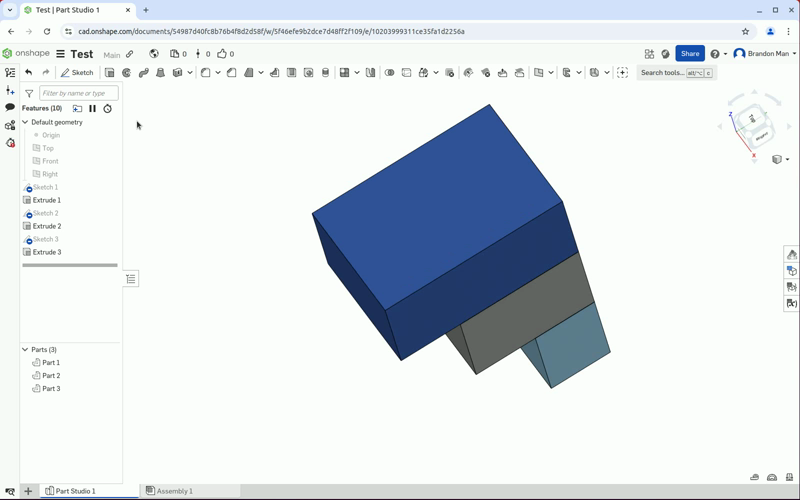
key(up, 2)
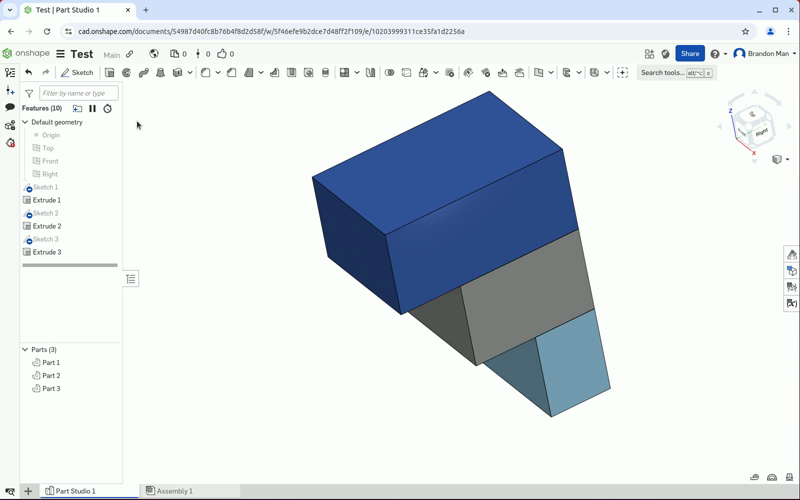
key(right, 2)
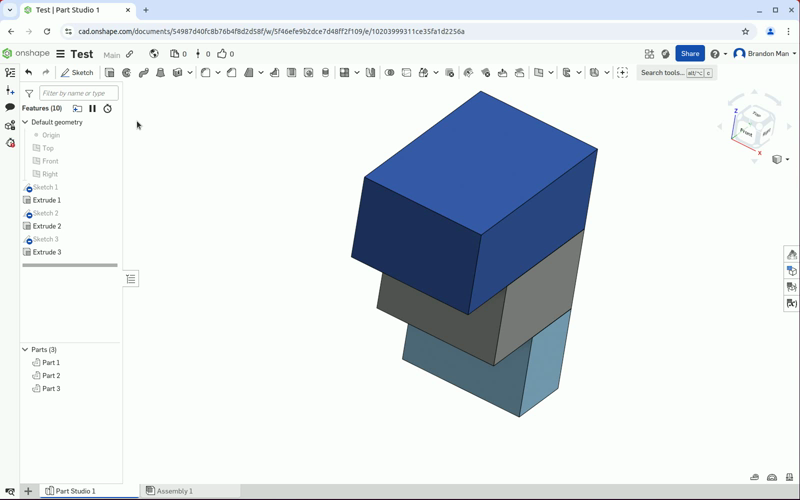
mouse_move(73, 189)
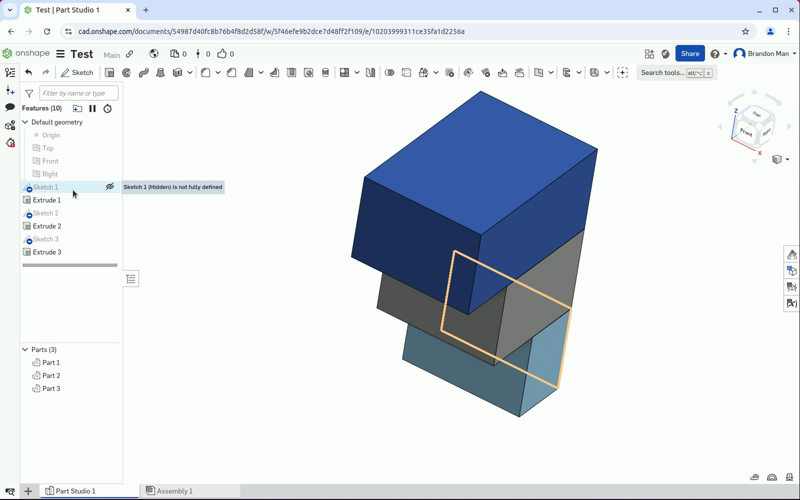
click(73, 189)